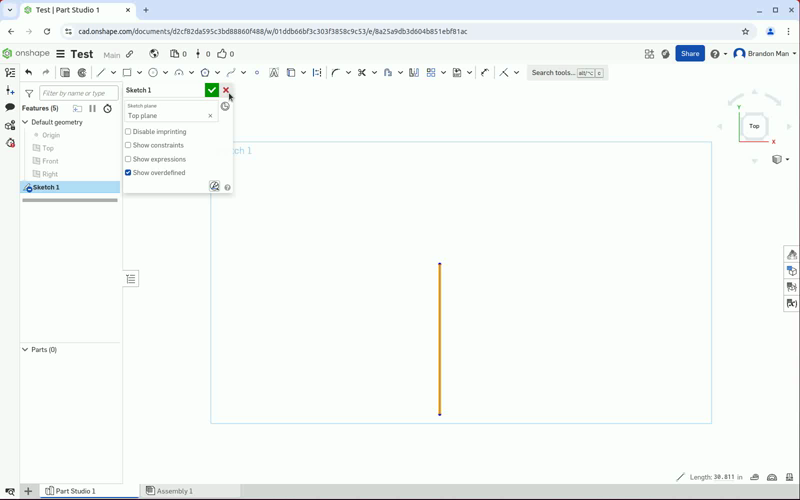
key(shift+h)
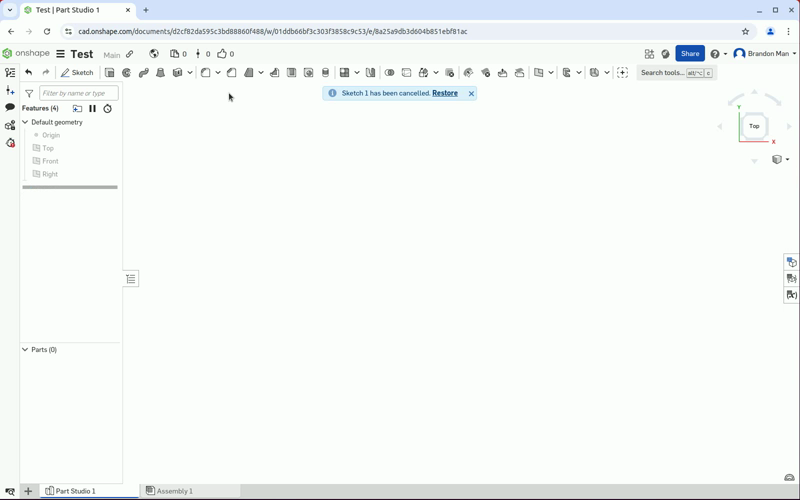
mouse_move(73, 352)
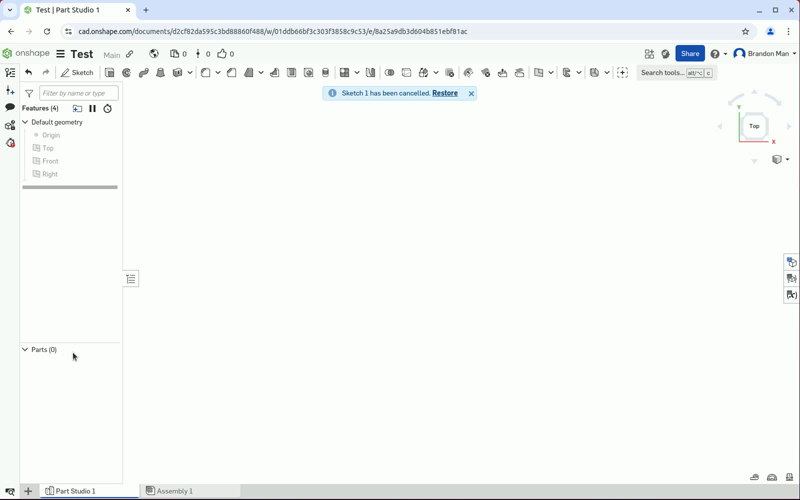
key(y)
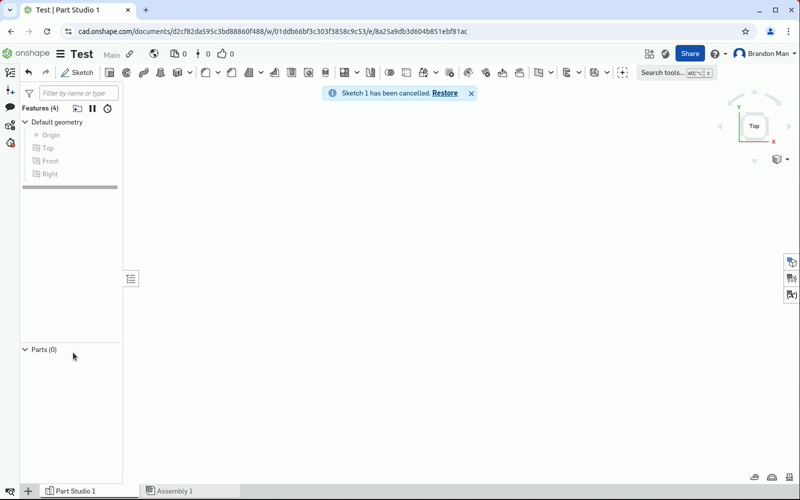
key(shift+p)
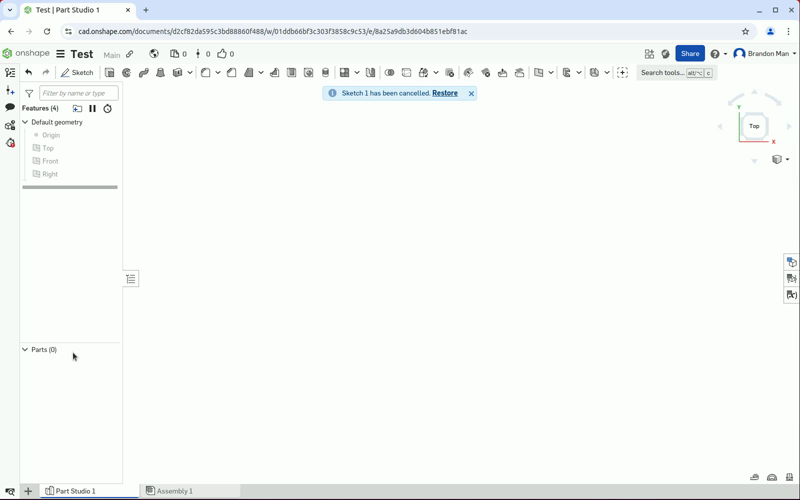
key(space)
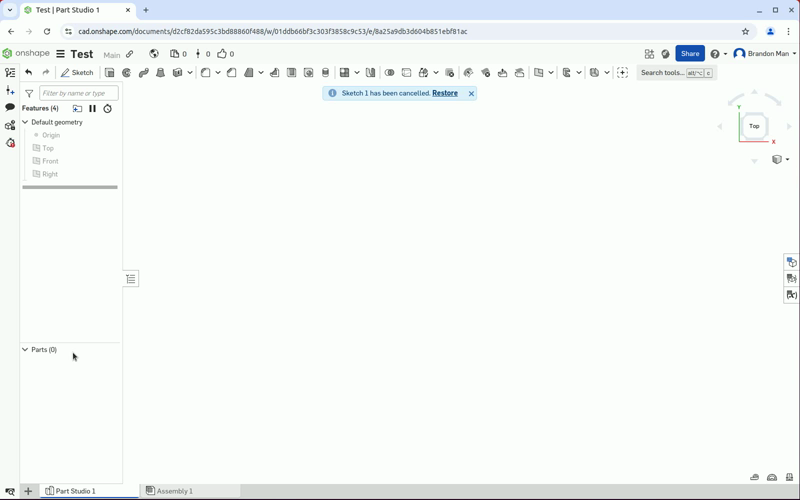
key_down(shift)
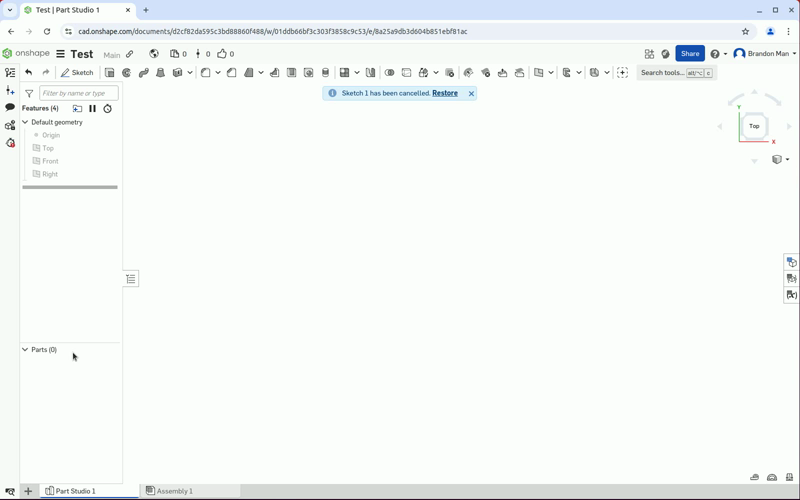
key(up)
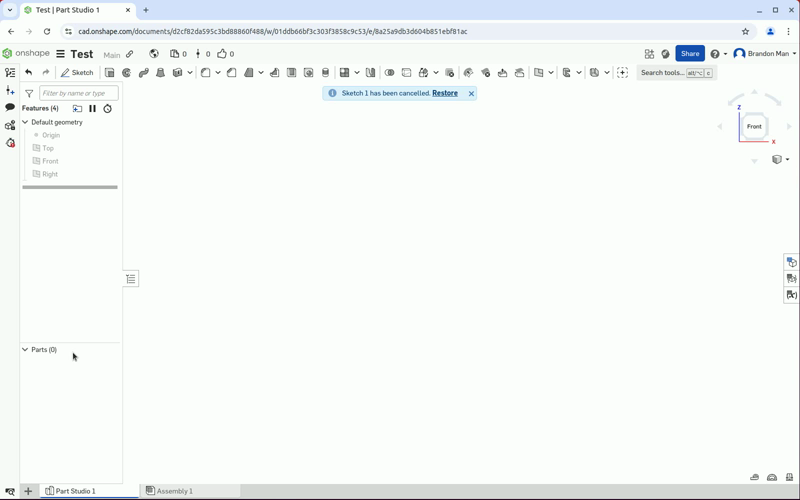
key_up(shift)
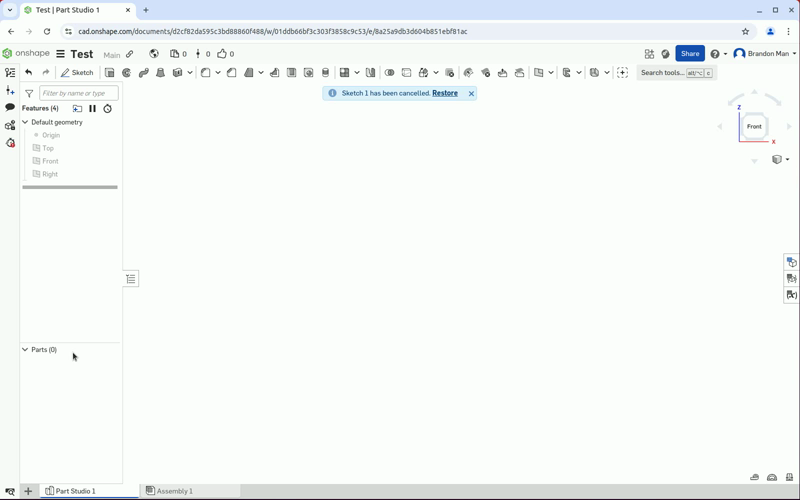
mouse_move(73, 352)
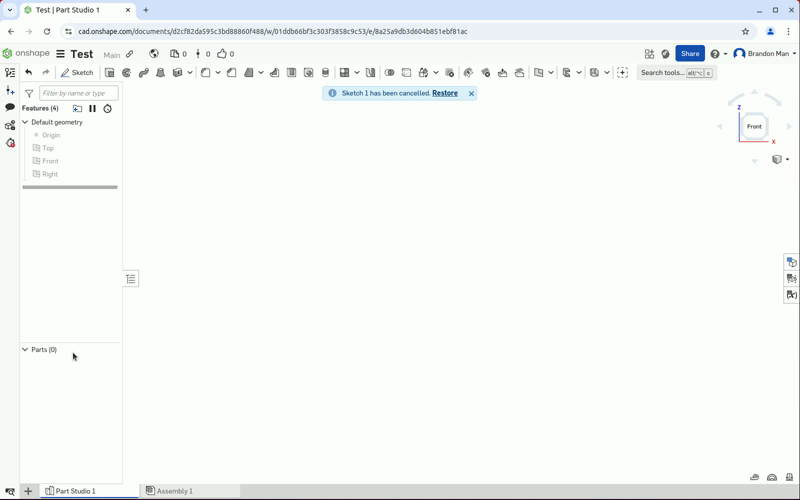
key(shift+y)
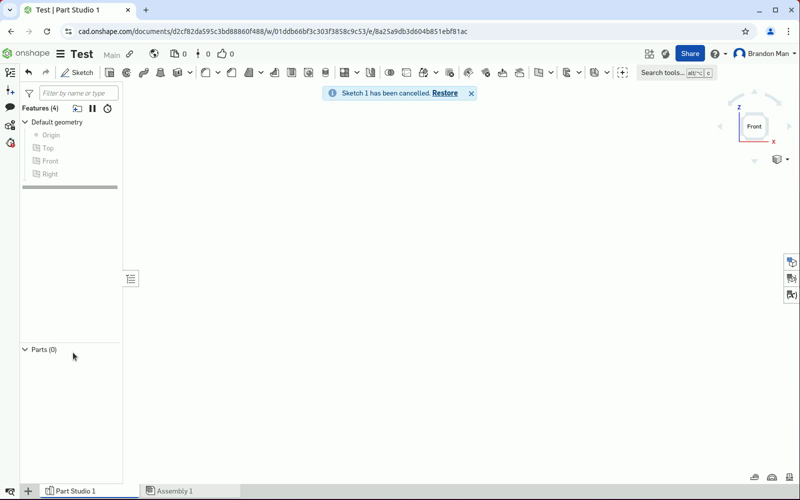
key(shift+s)
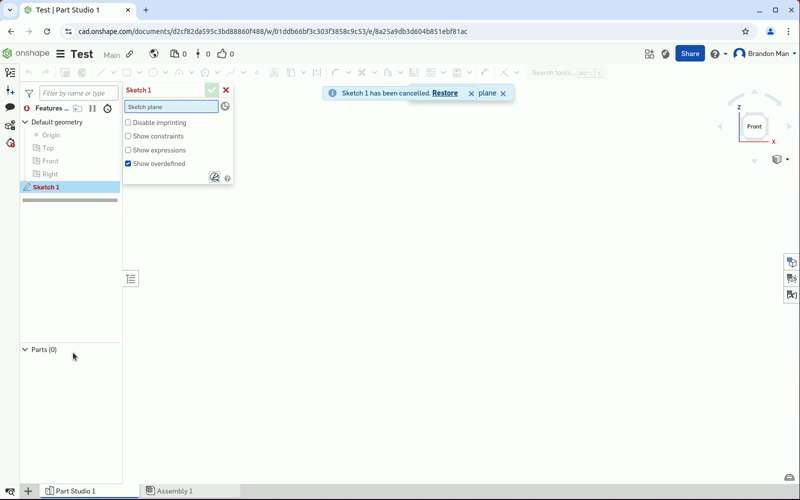
mouse_move(73, 163)
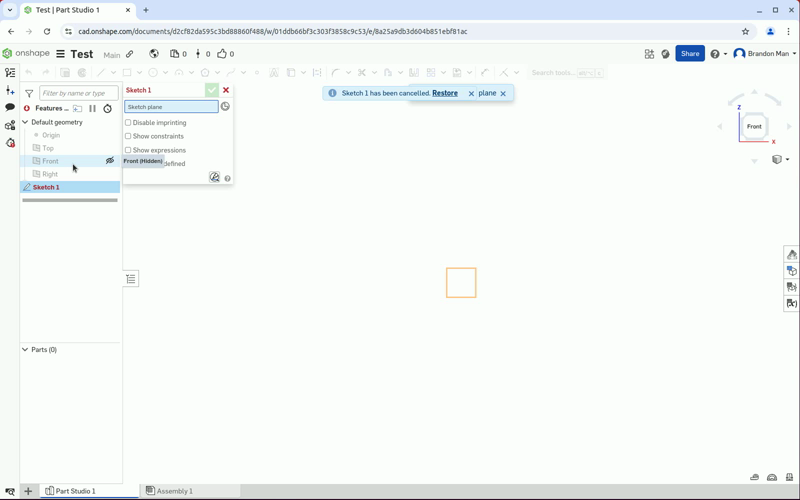
click(73, 163)
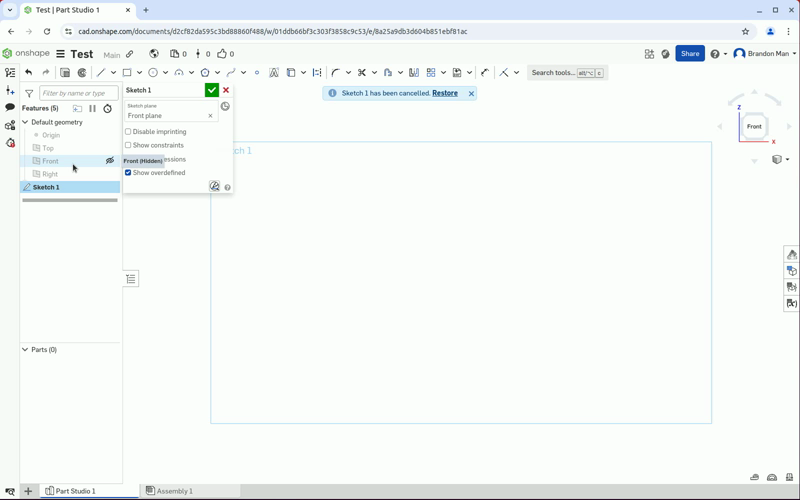
mouse_move(73, 352)
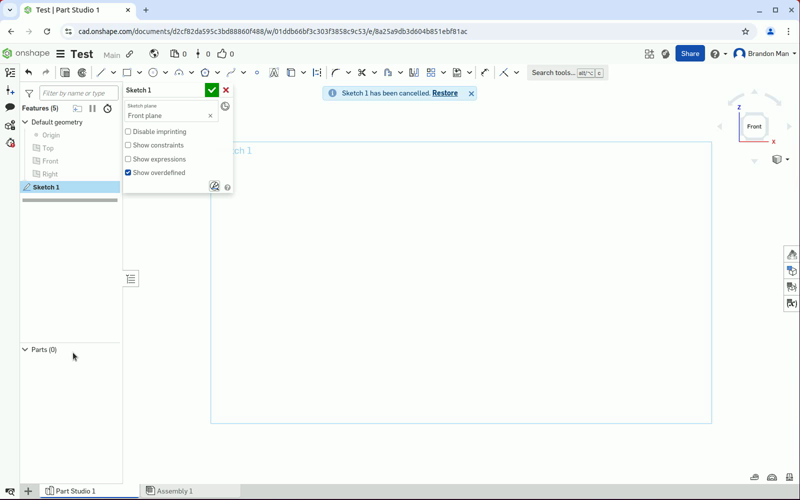
key(y)
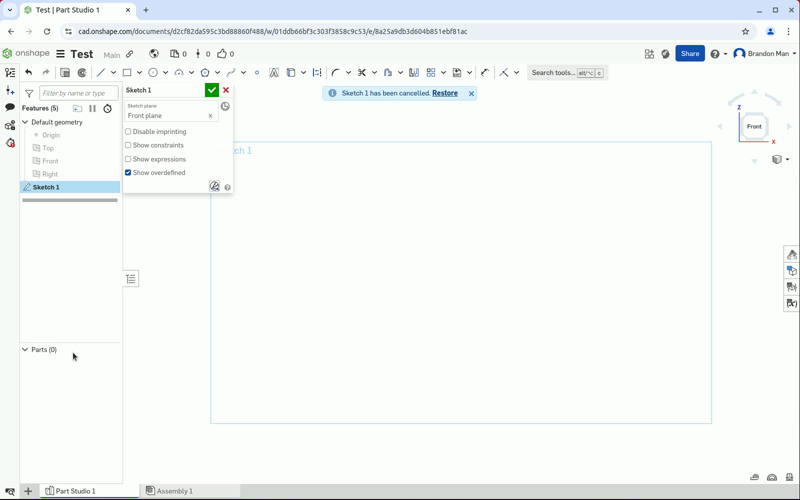
key(l)
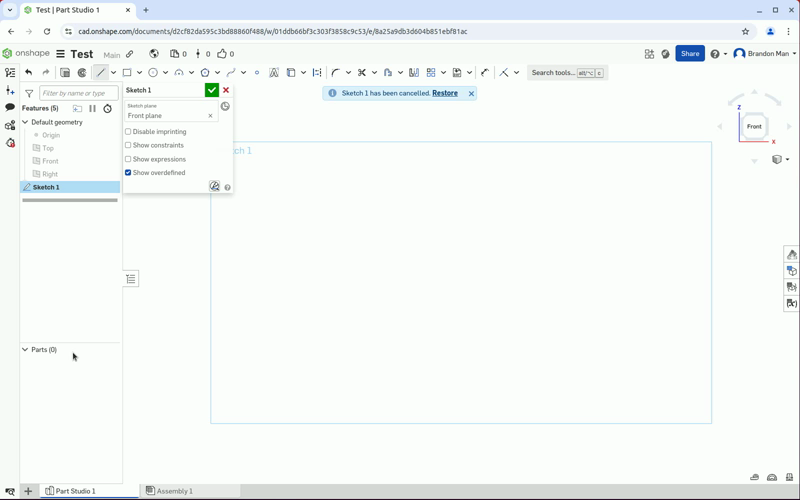
key_down(shift)
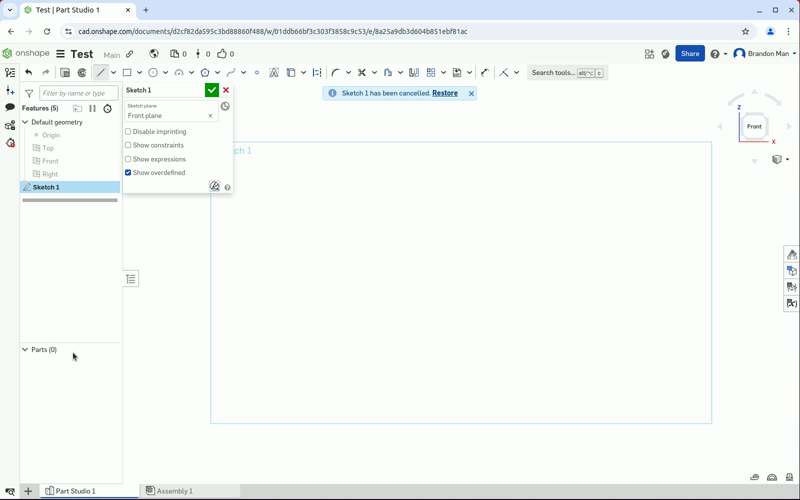
mouse_move(419, 282)
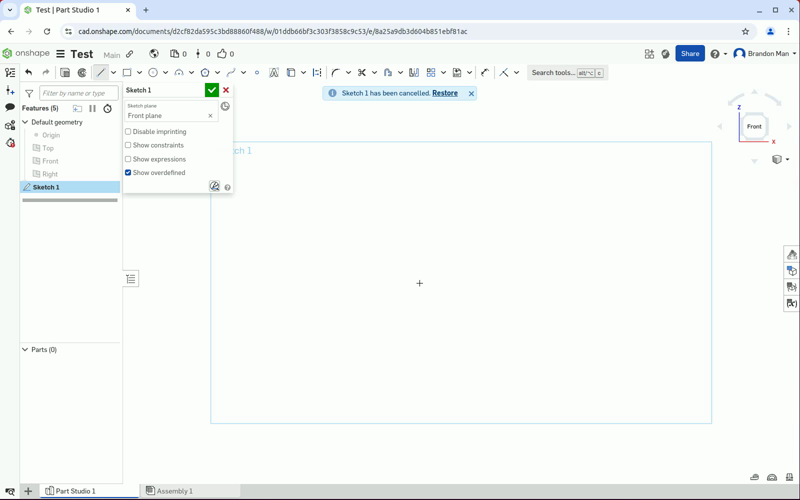
click(419, 282)
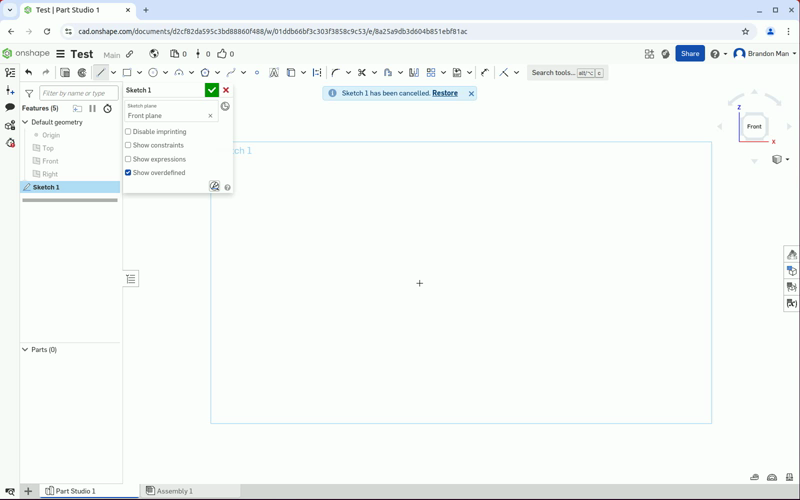
key_up(shift)
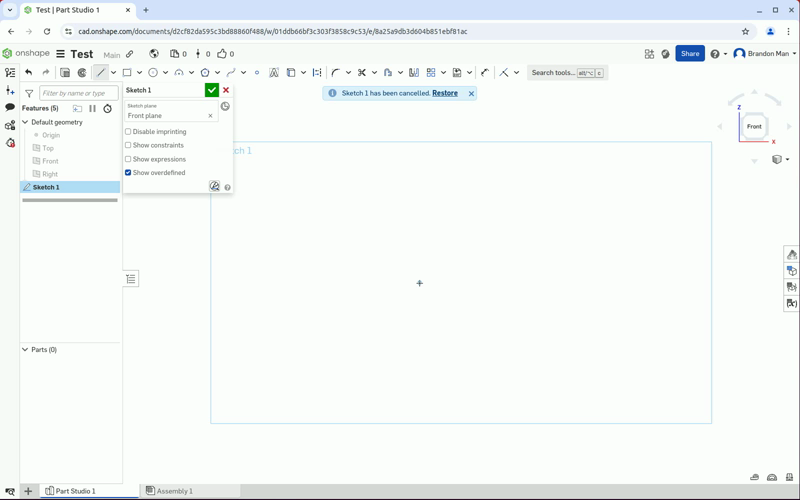
key_down(shift)
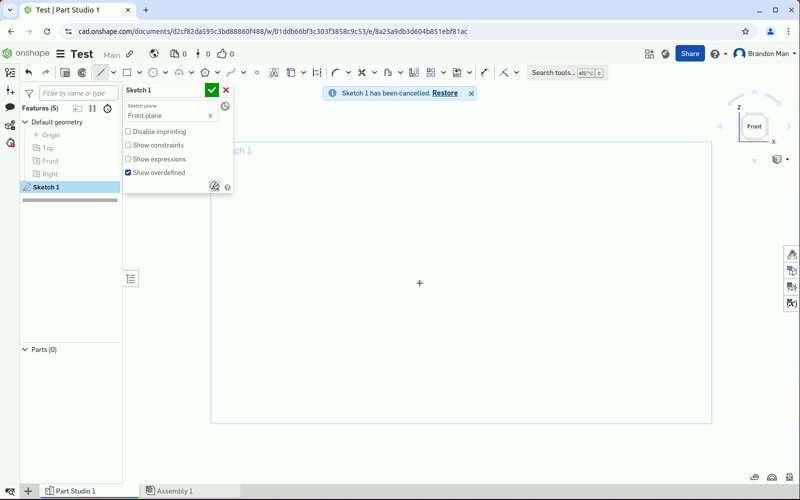
mouse_move(573, 282)
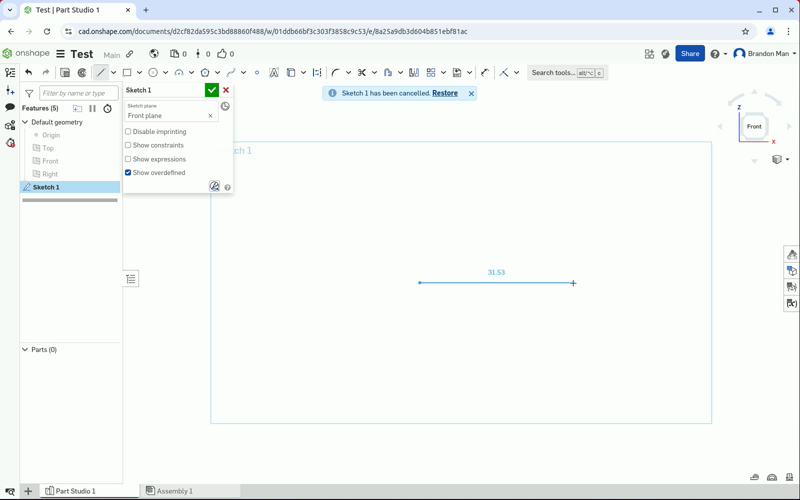
click(573, 282)
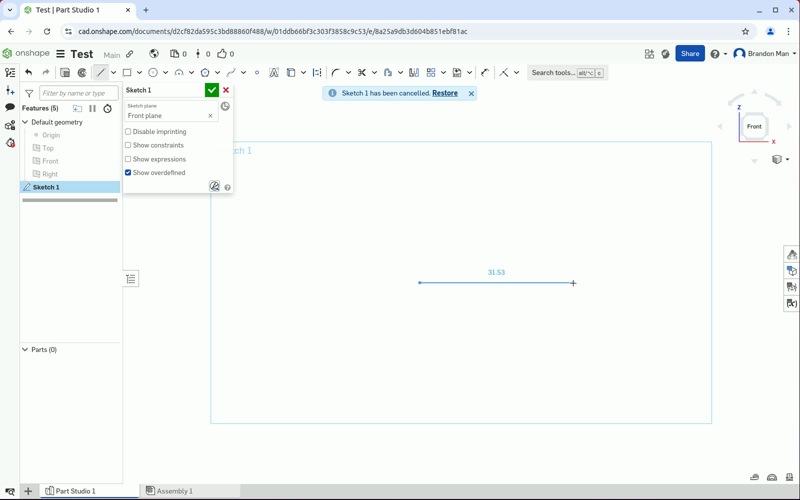
key_up(shift)
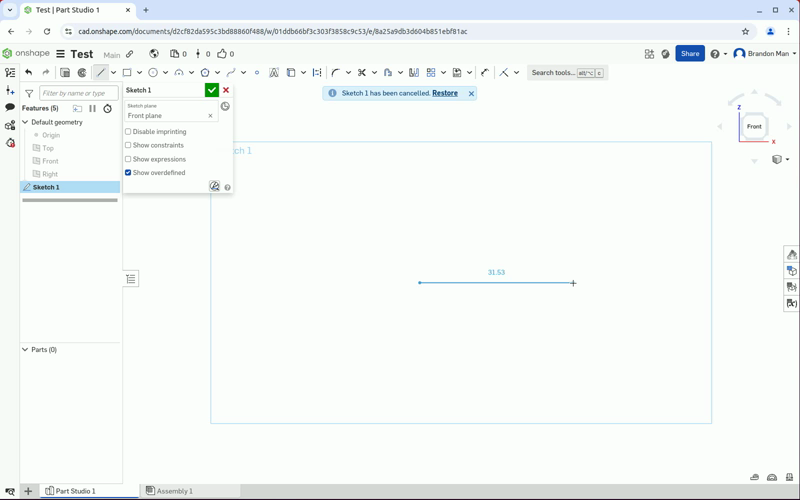
key_down(shift)
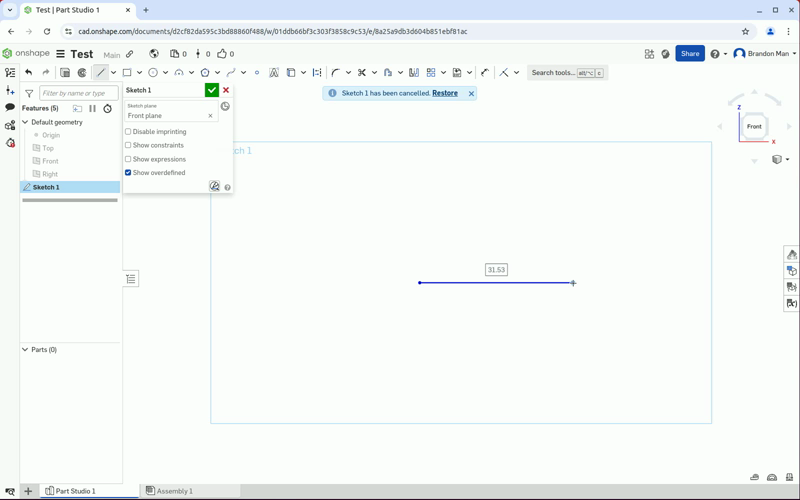
mouse_move(573, 202)
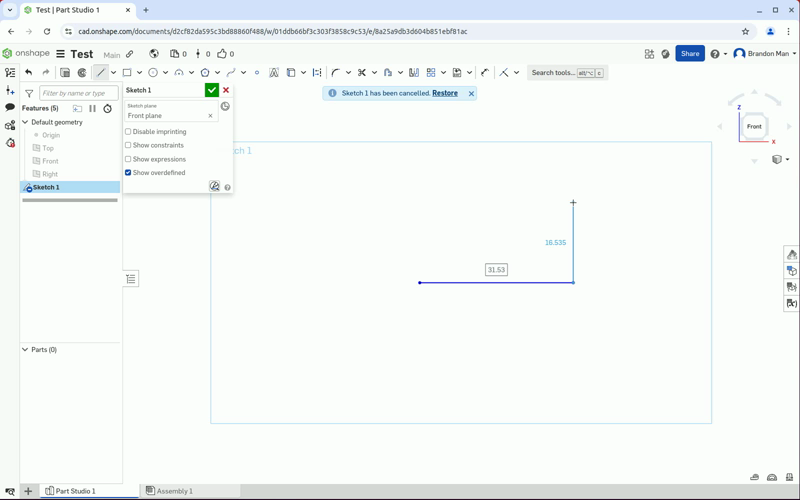
click(573, 202)
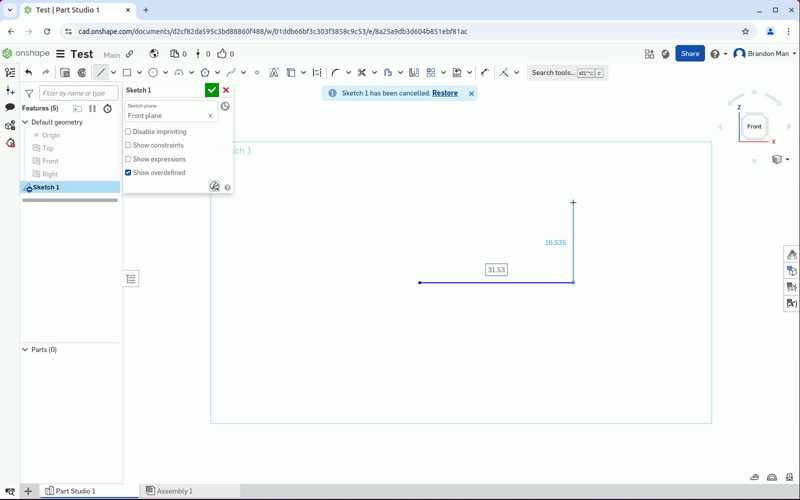
key_up(shift)
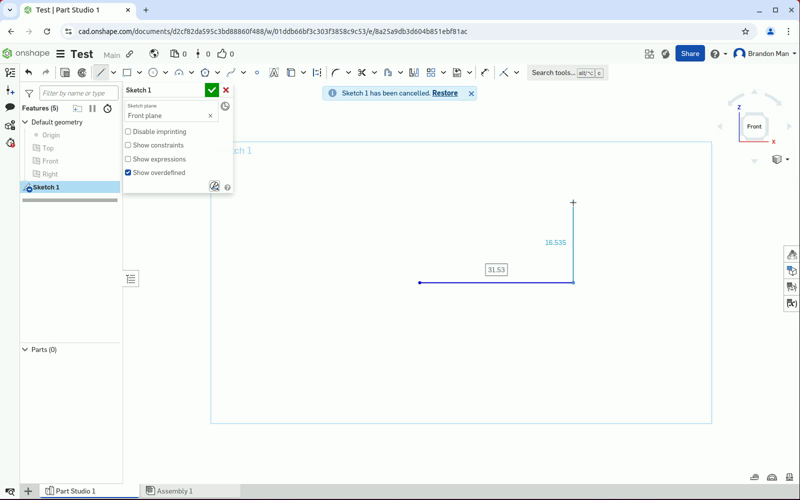
key_down(shift)
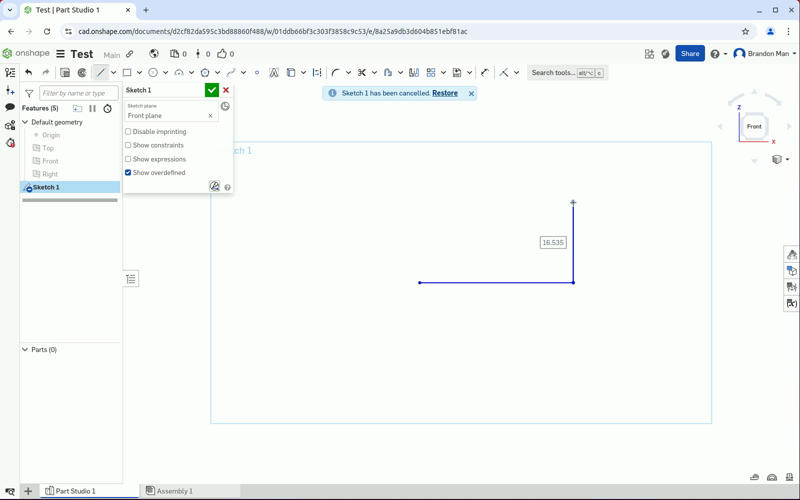
mouse_move(419, 202)
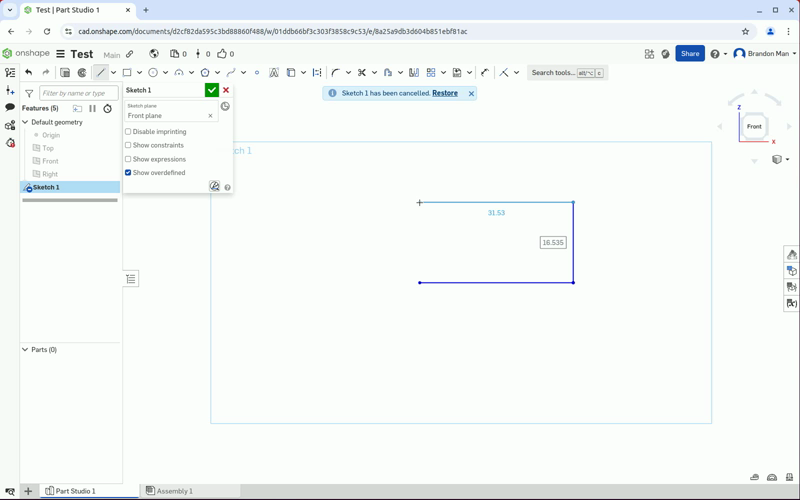
click(419, 202)
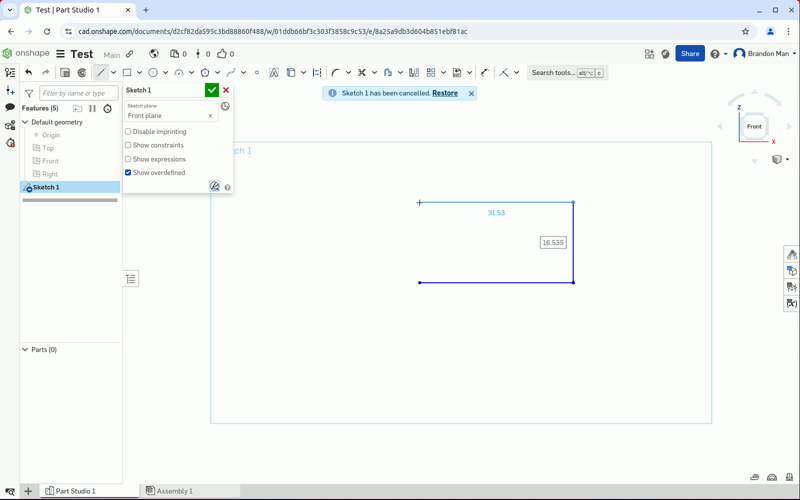
key_up(shift)
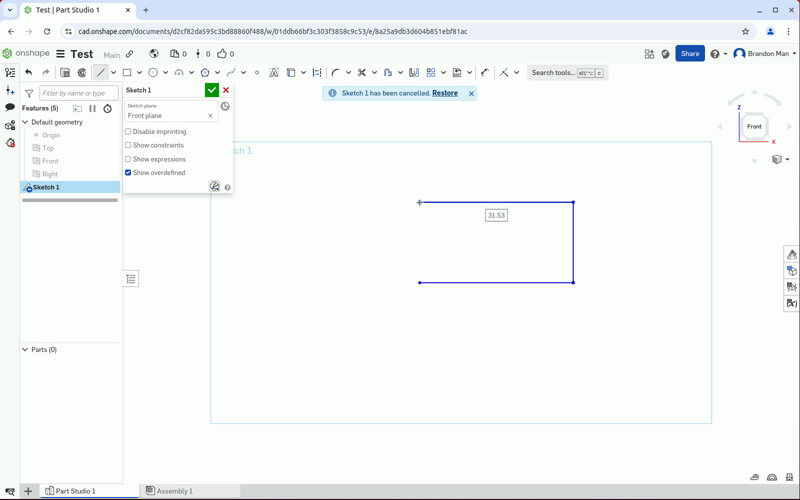
key_down(shift)
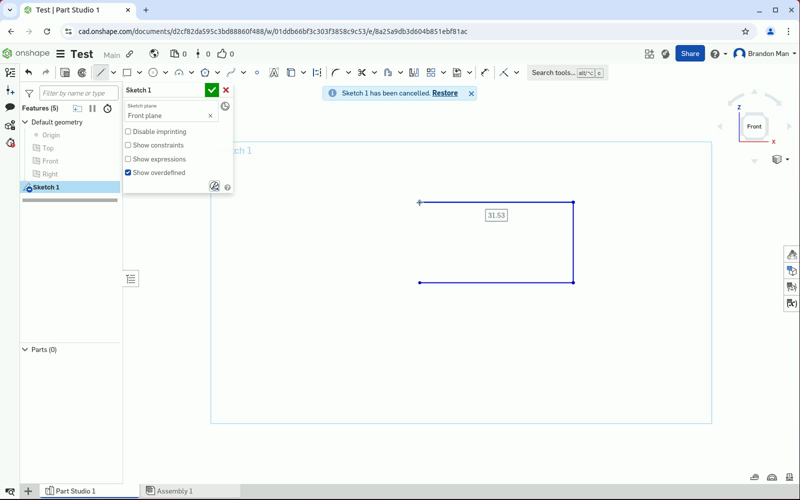
mouse_move(419, 282)
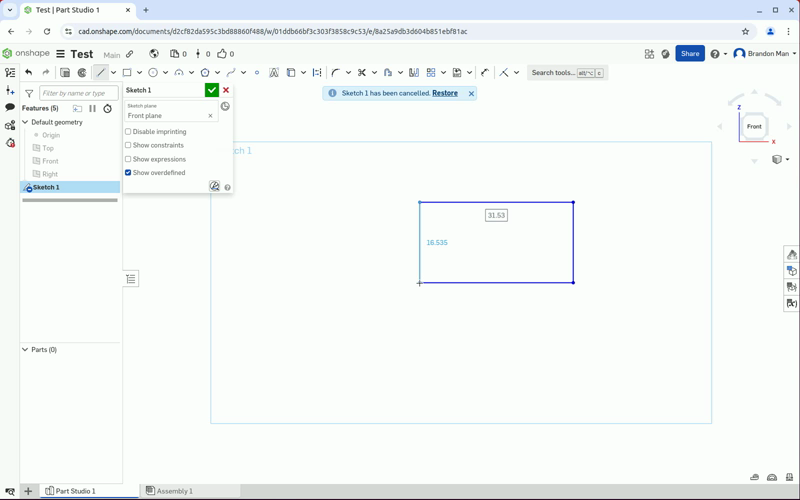
key_up(shift)
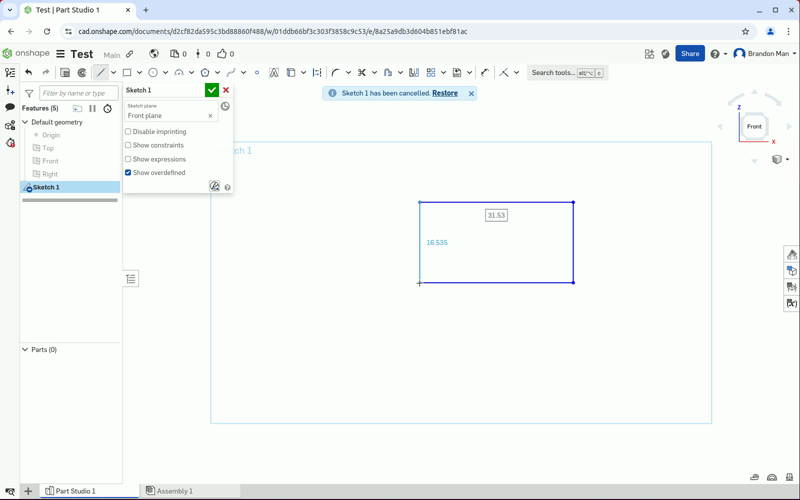
click(419, 282)
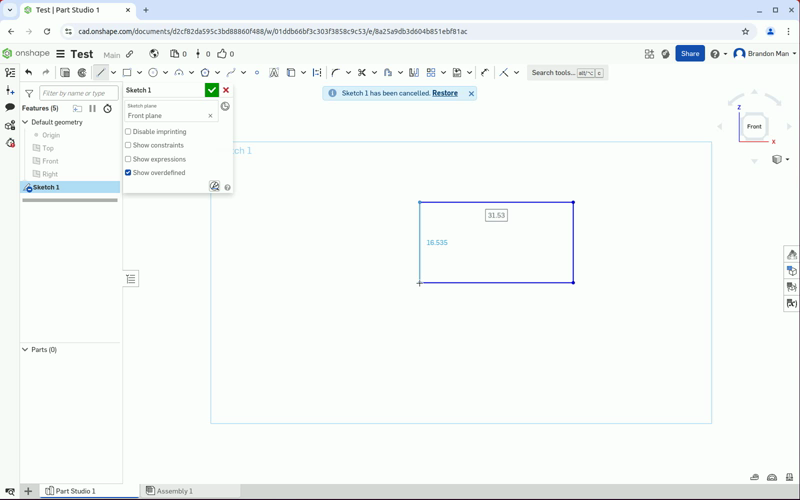
key(esc)
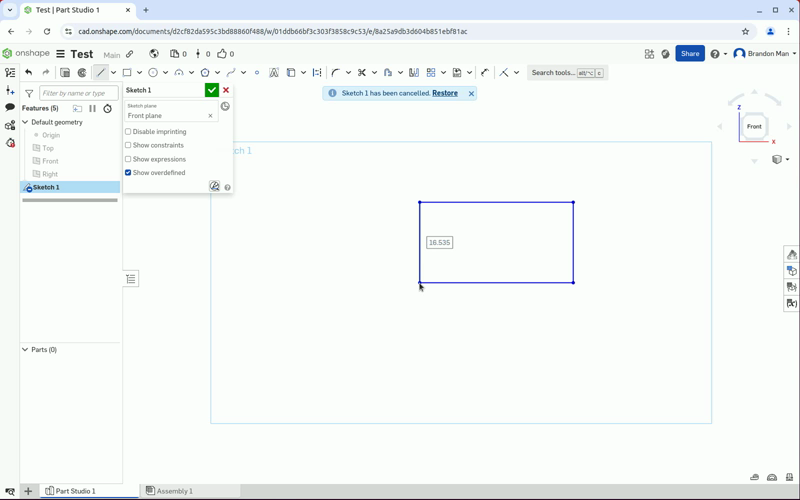
mouse_move(494, 233)
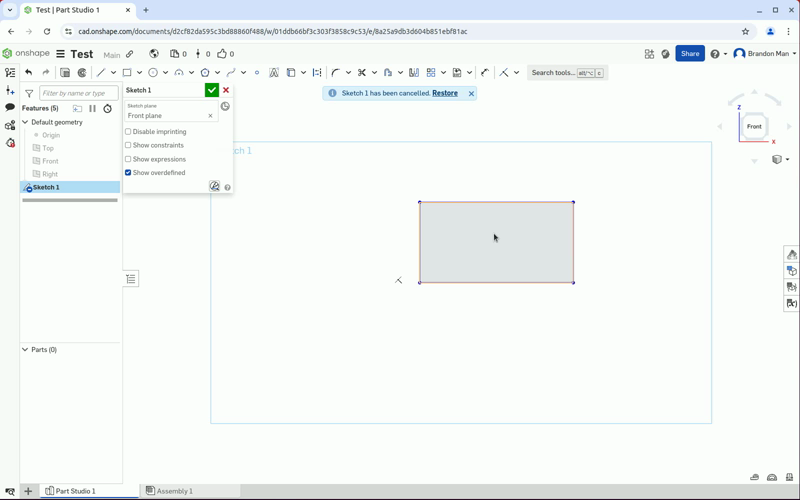
click(494, 233)
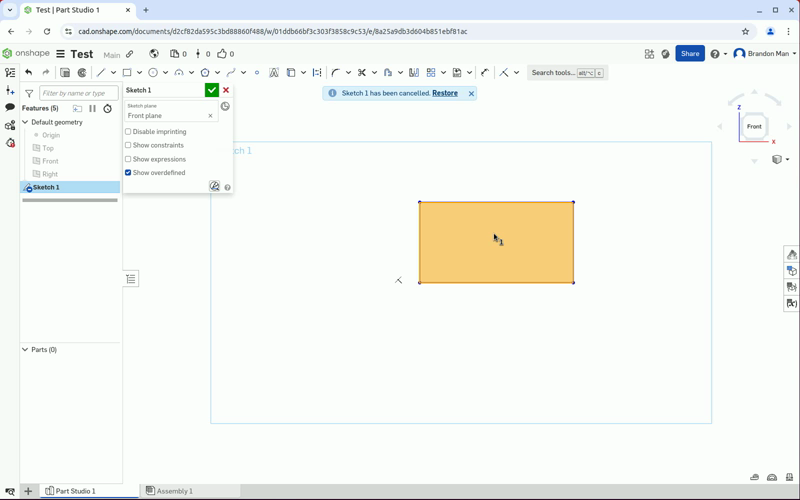
mouse_move(73, 352)
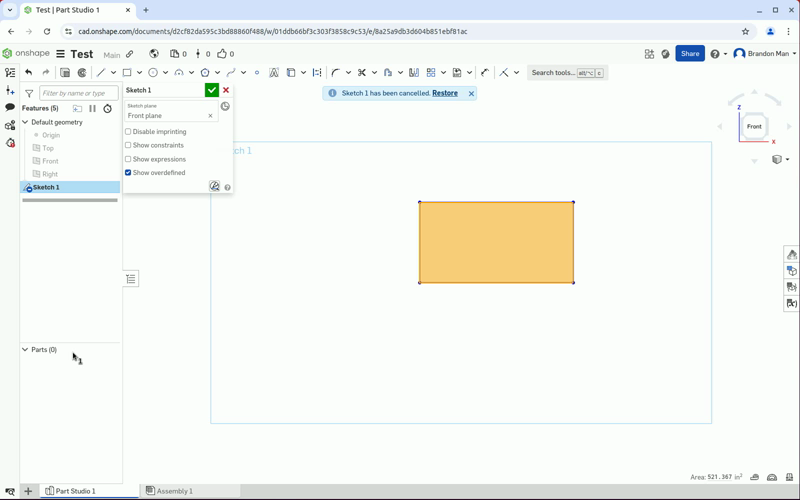
key(shift+y)
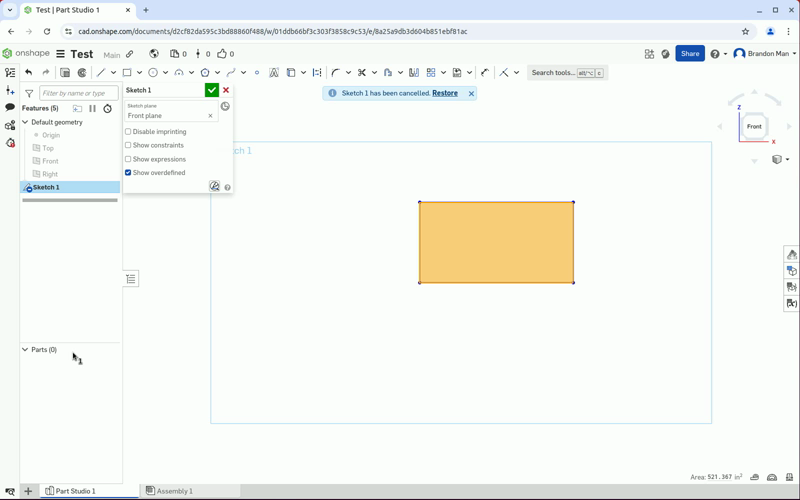
key(shift+e)
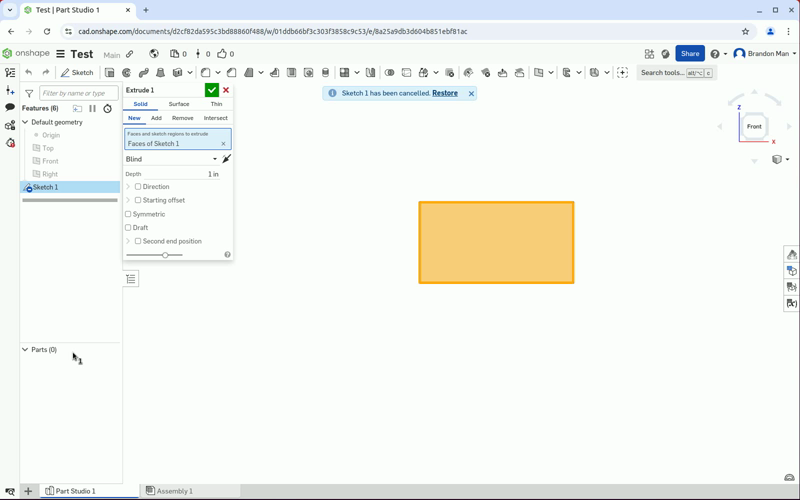
mouse_move(143, 106)
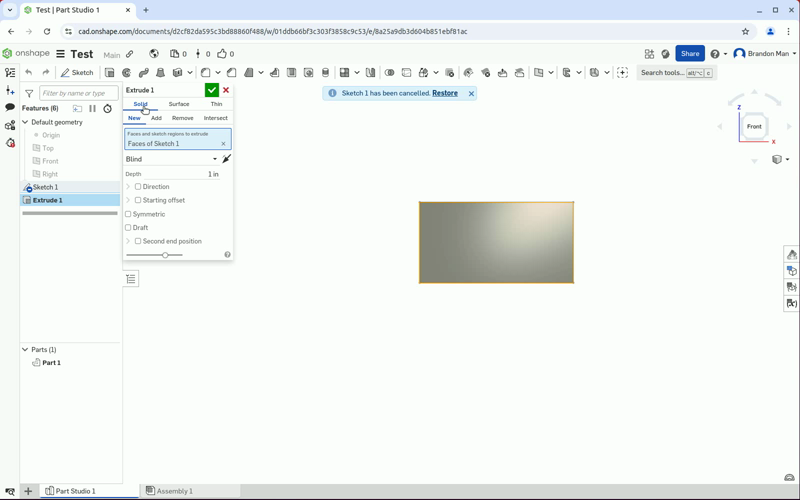
click(143, 106)
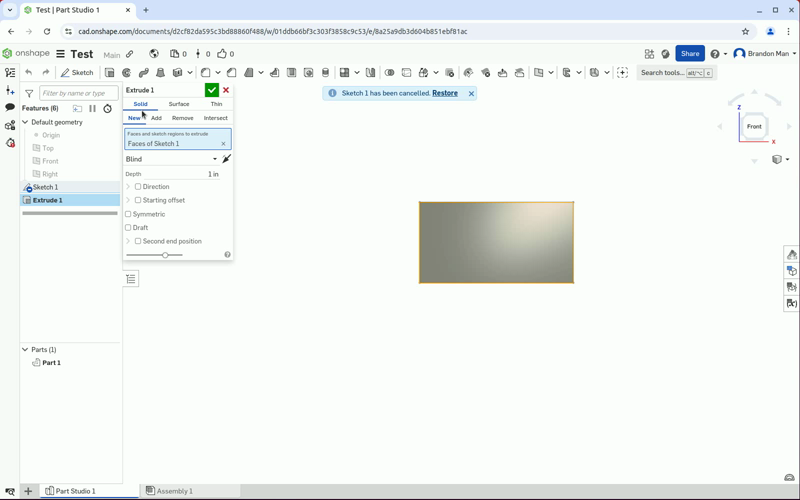
mouse_move(137, 120)
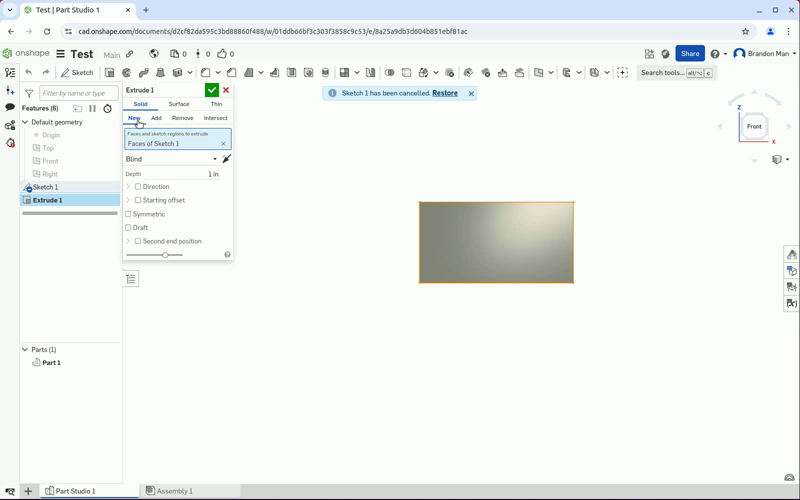
click(137, 120)
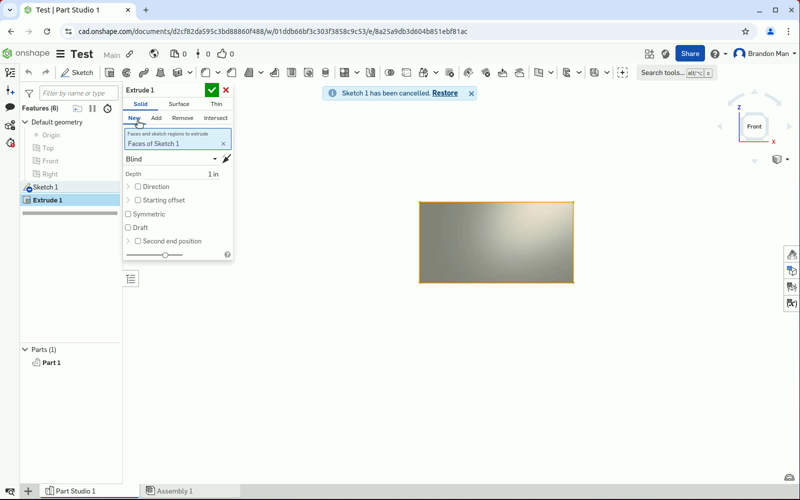
key(tab, 4)
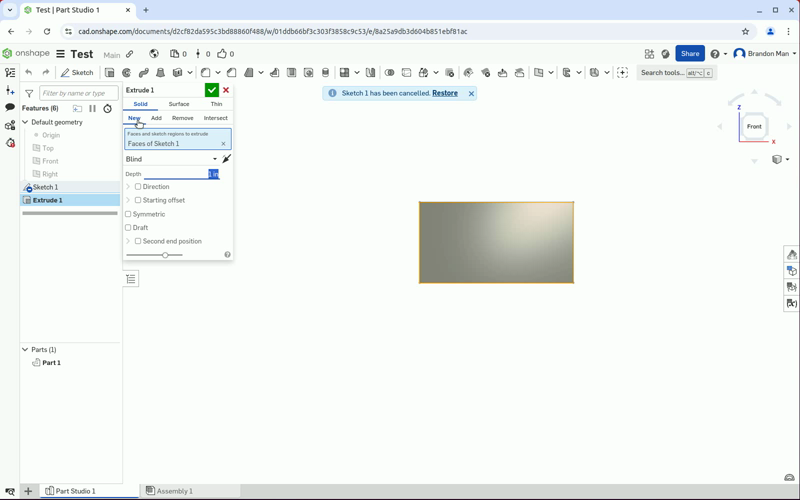
text(4.092)
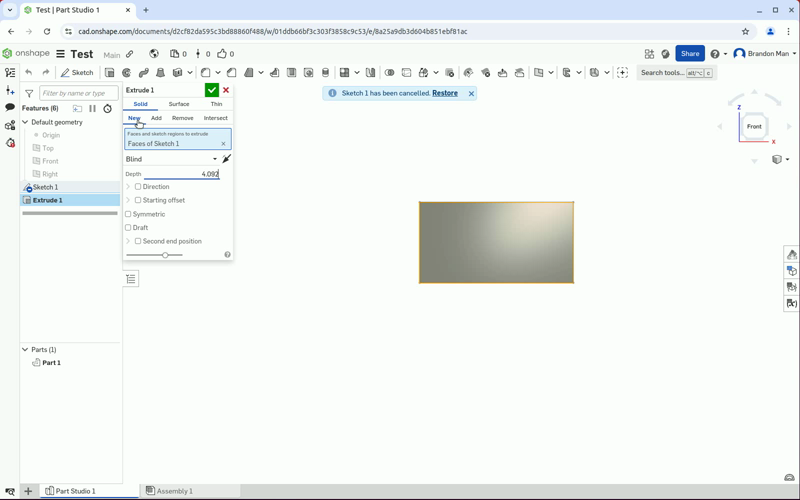
key(enter)
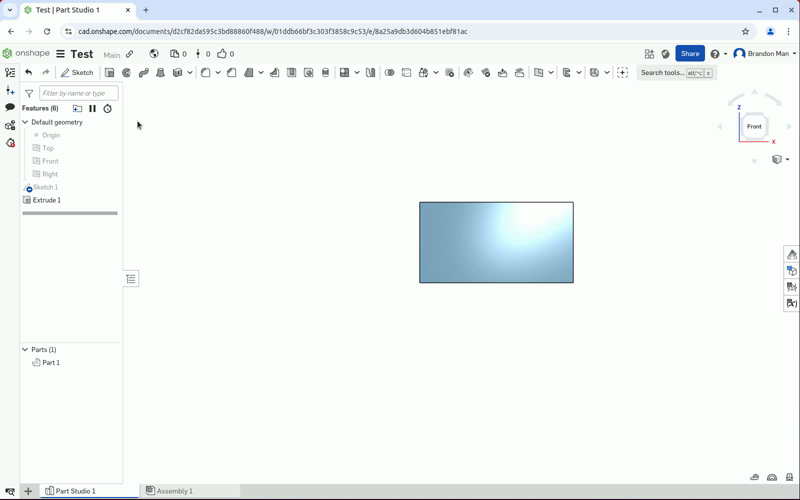
key(shift+h)
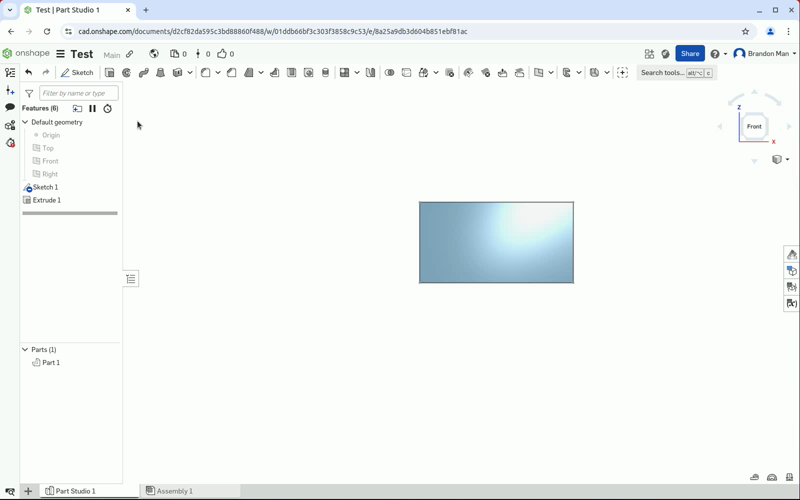
key(shift+h)
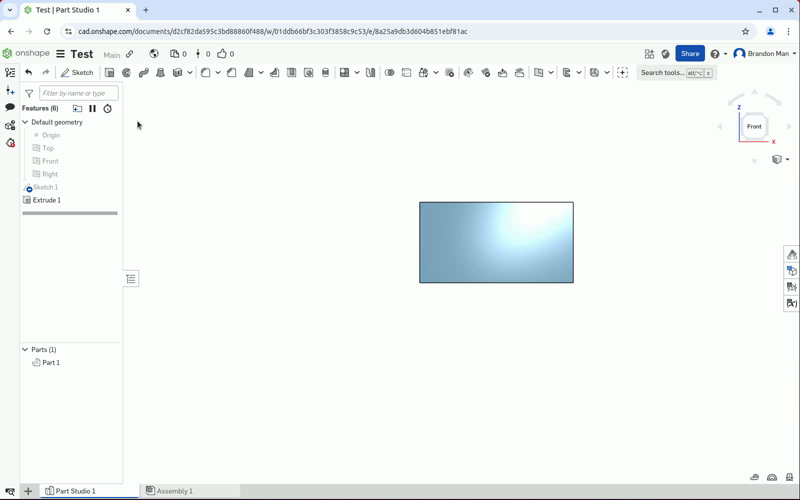
mouse_move(73, 189)
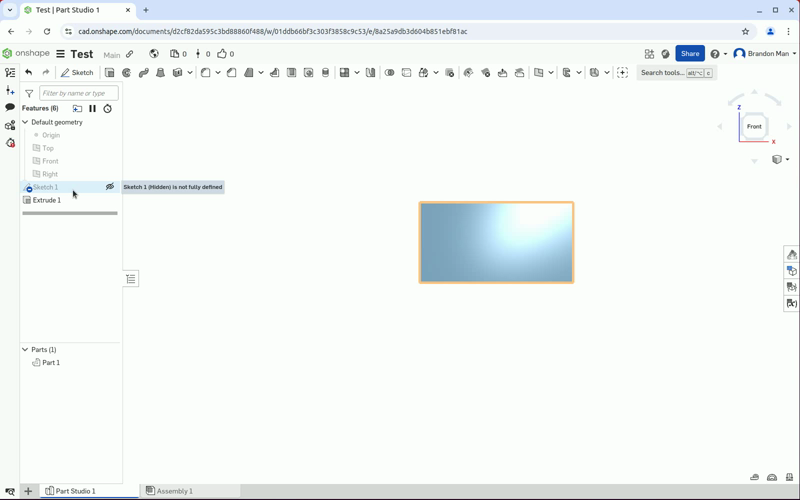
click(73, 189)
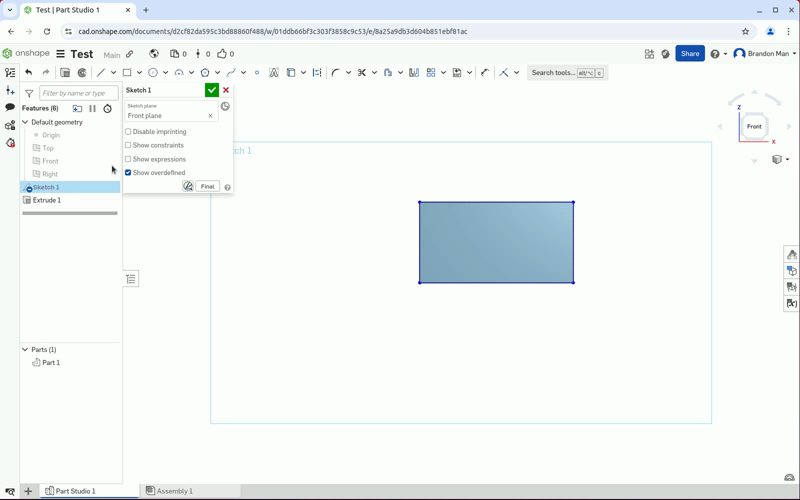
mouse_move(229, 92)
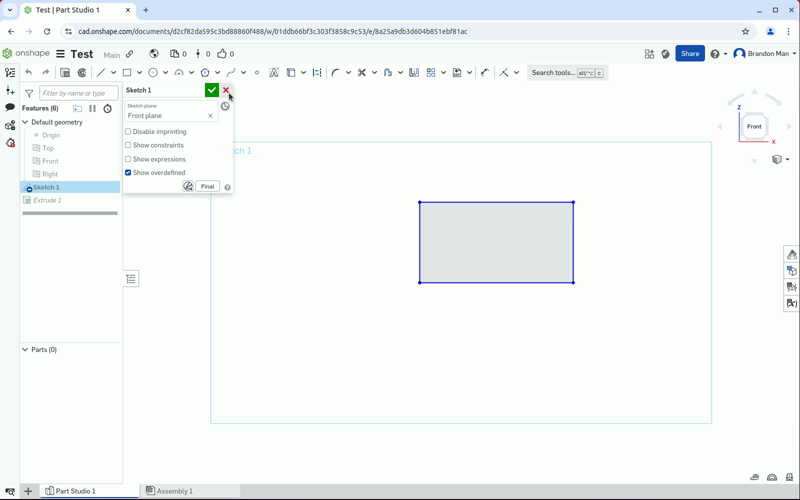
click(229, 92)
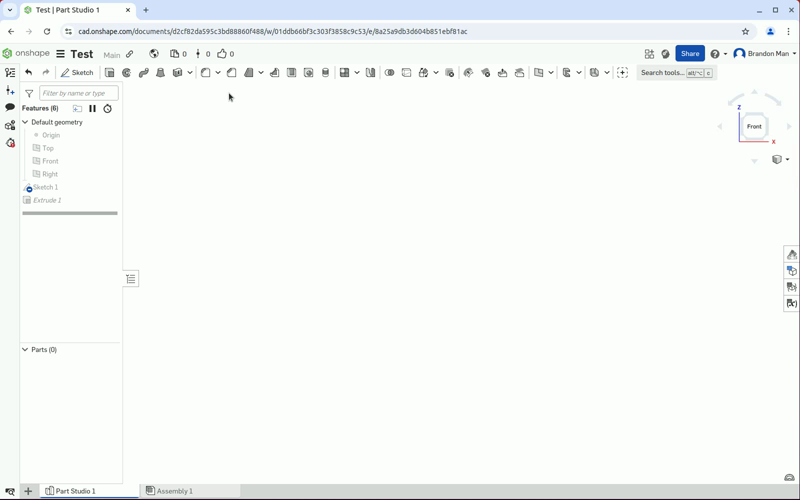
mouse_move(541, 75)
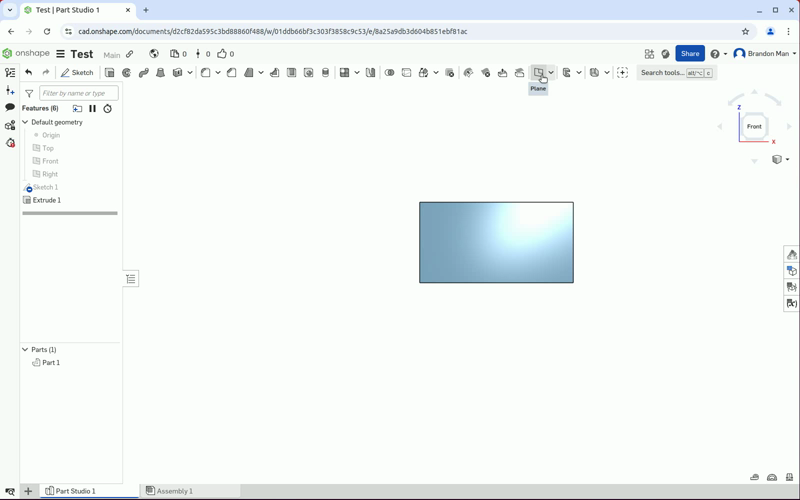
click(541, 75)
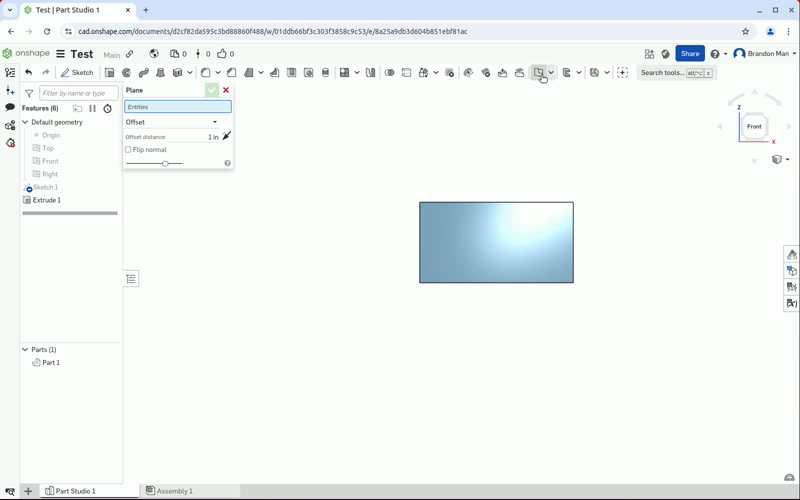
mouse_move(73, 163)
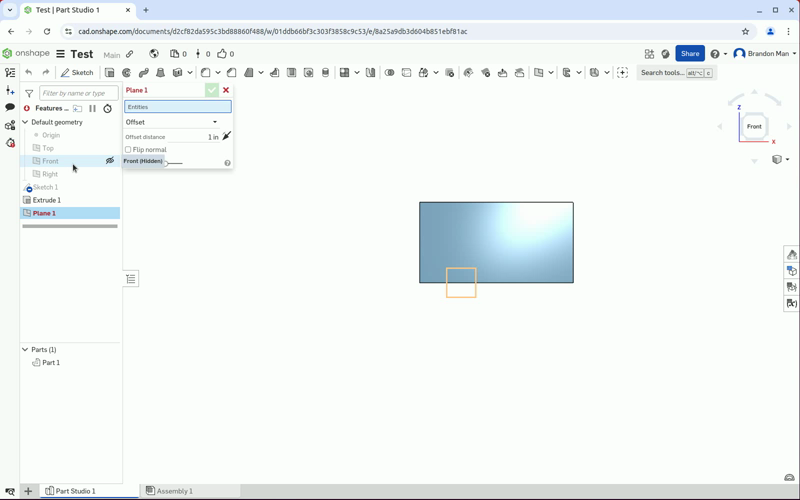
click(73, 163)
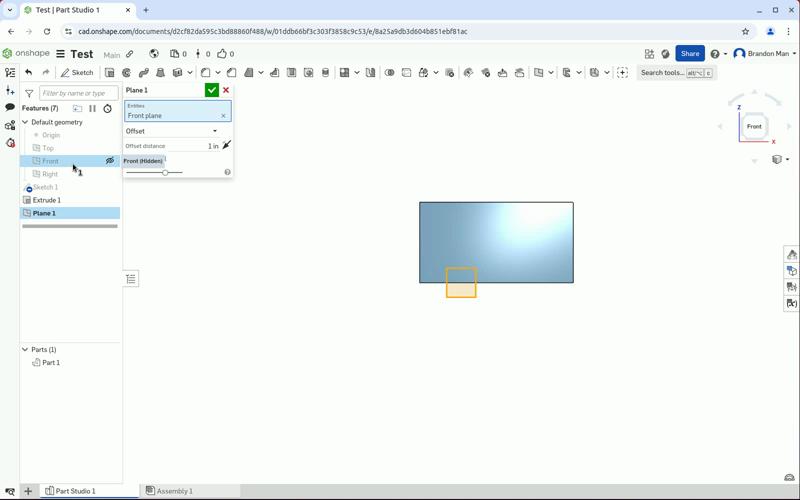
key(tab, 2)
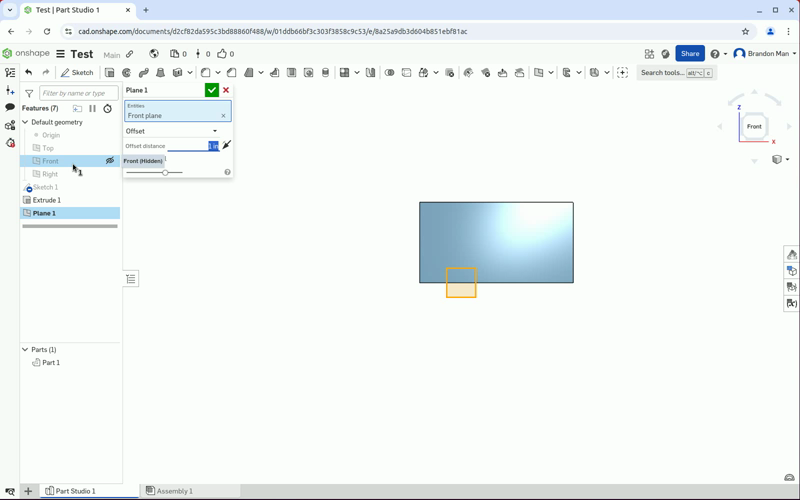
text(4.098)
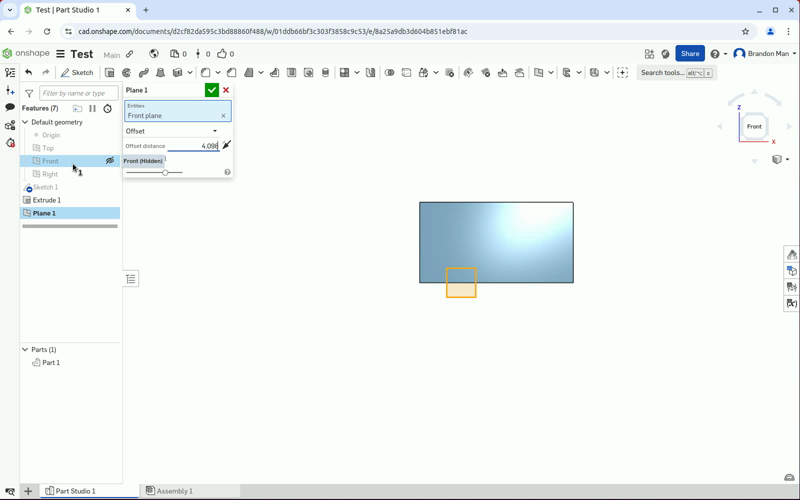
key(enter, 2)
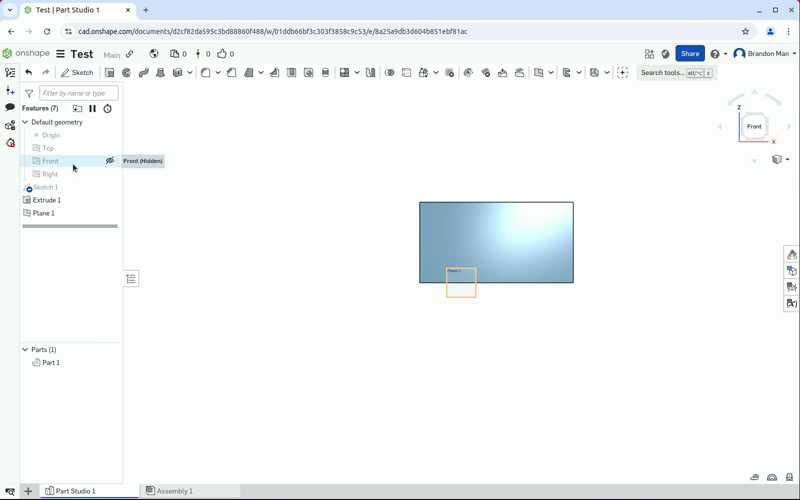
key(shift+s)
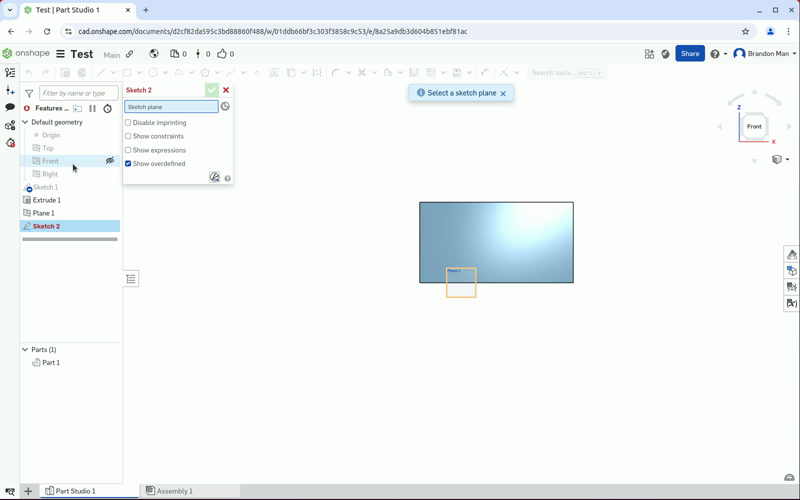
mouse_move(73, 215)
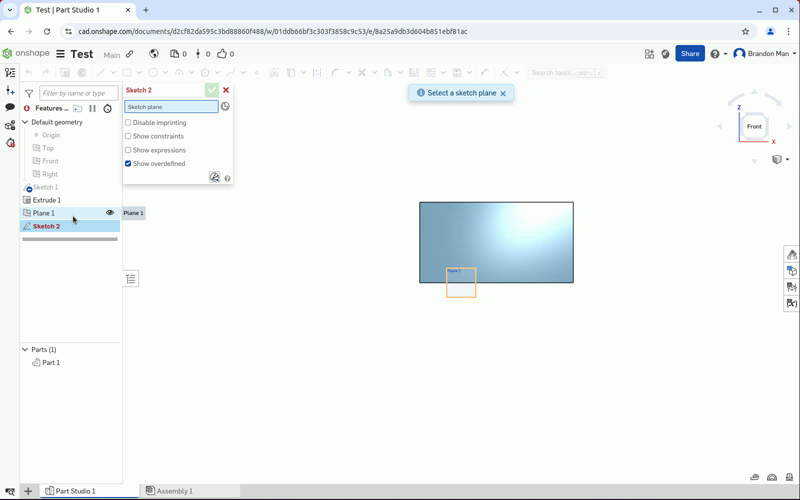
click(73, 215)
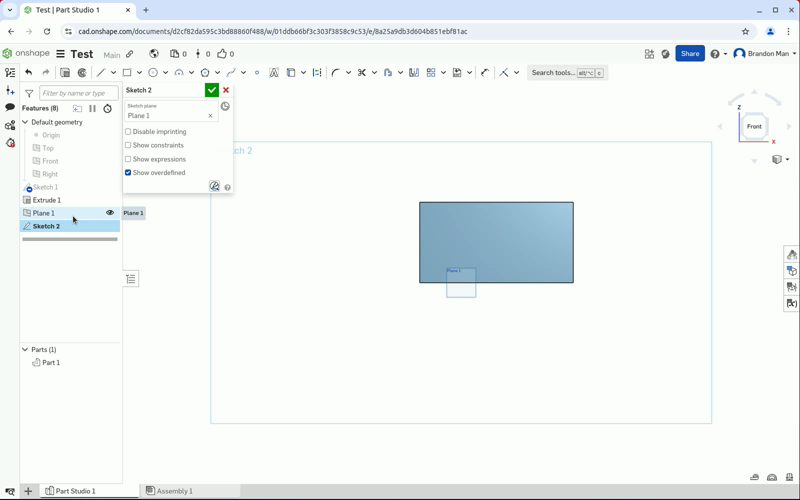
mouse_move(73, 352)
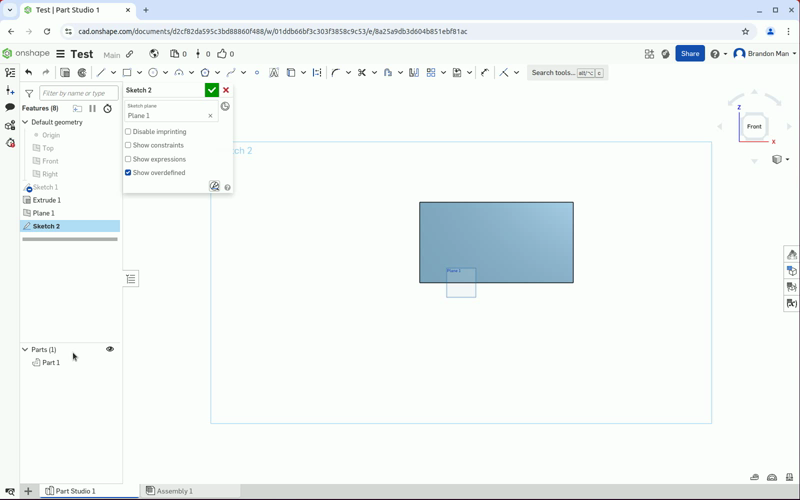
key(y)
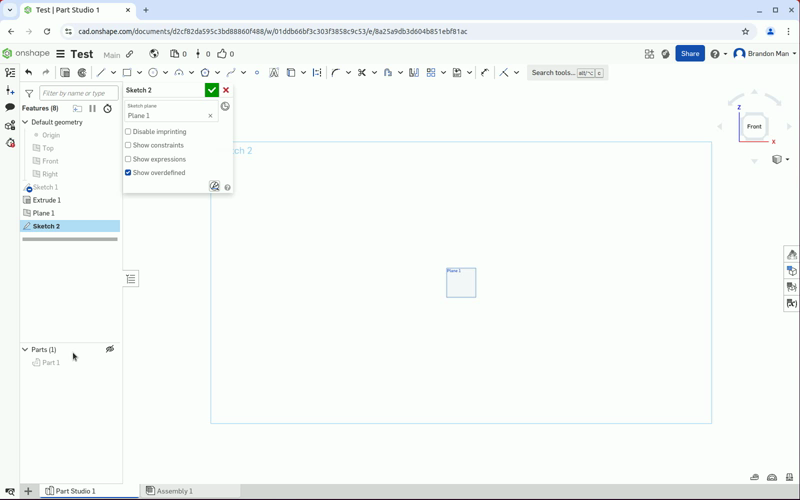
key(c)
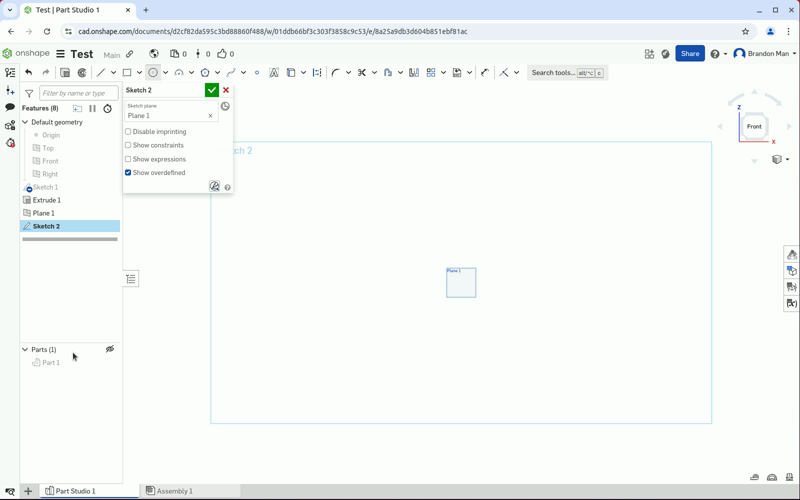
key_down(shift)
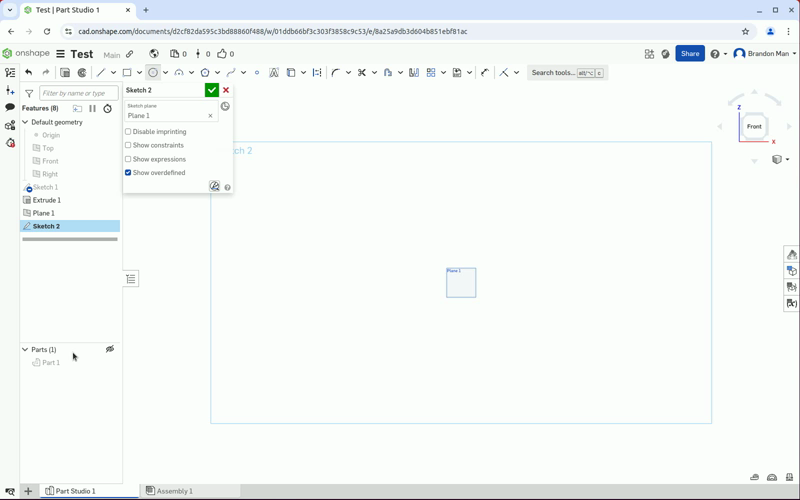
mouse_move(460, 243)
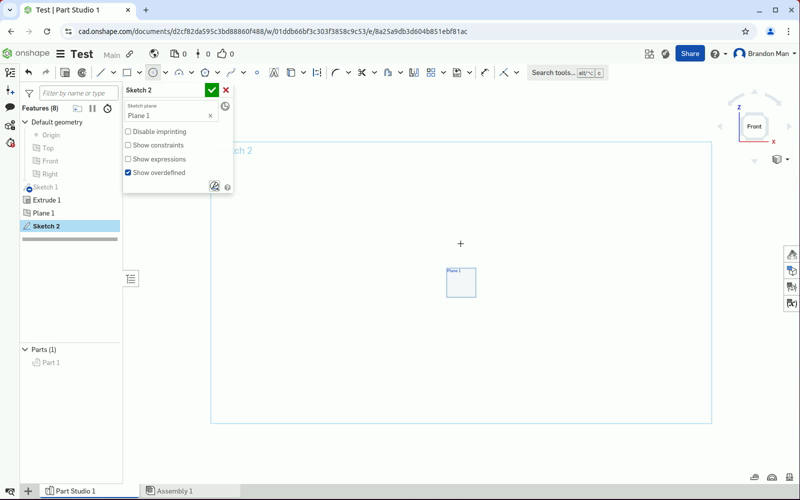
click(460, 243)
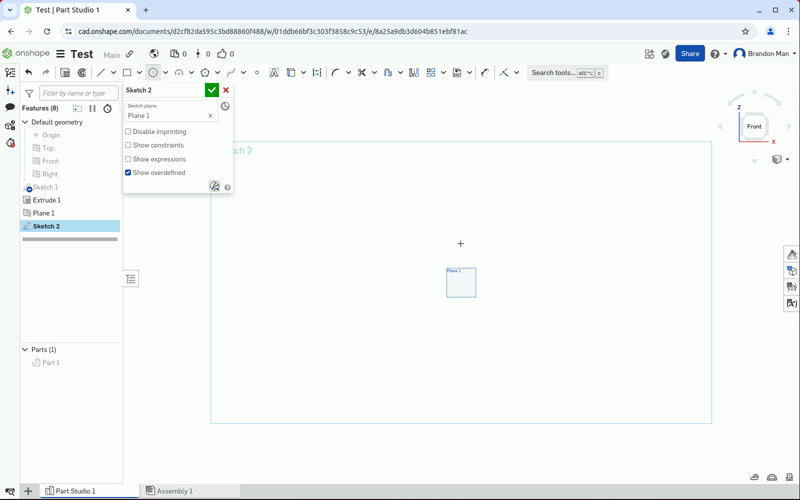
key_up(shift)
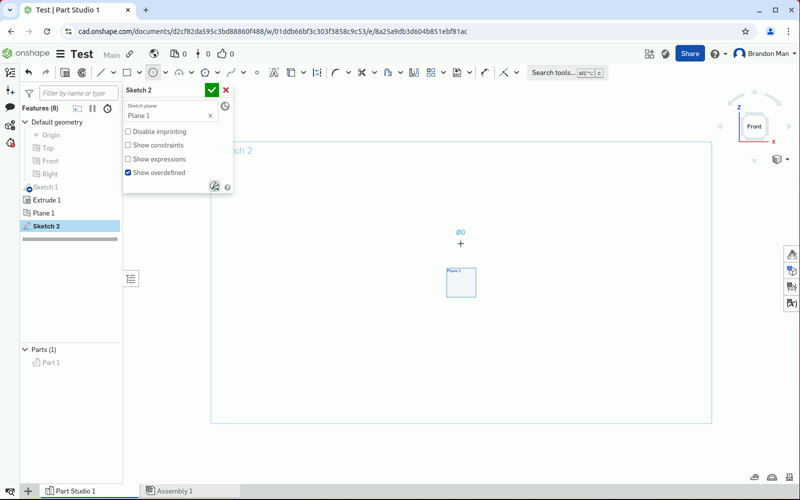
mouse_move(474, 243)
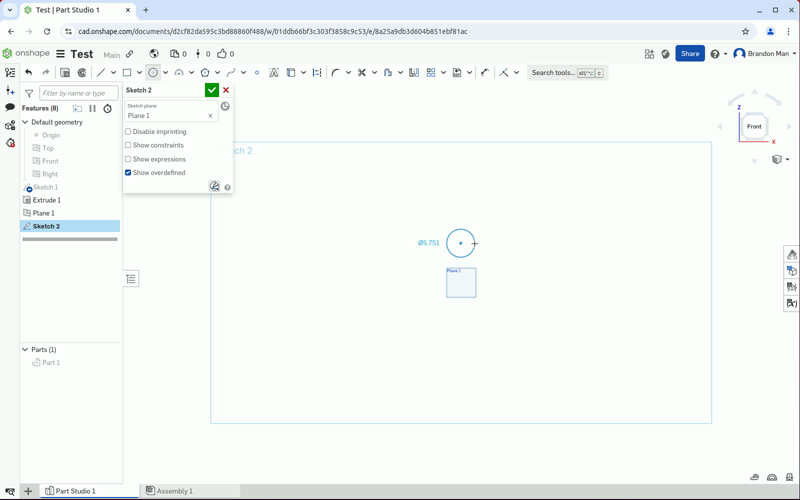
click(474, 243)
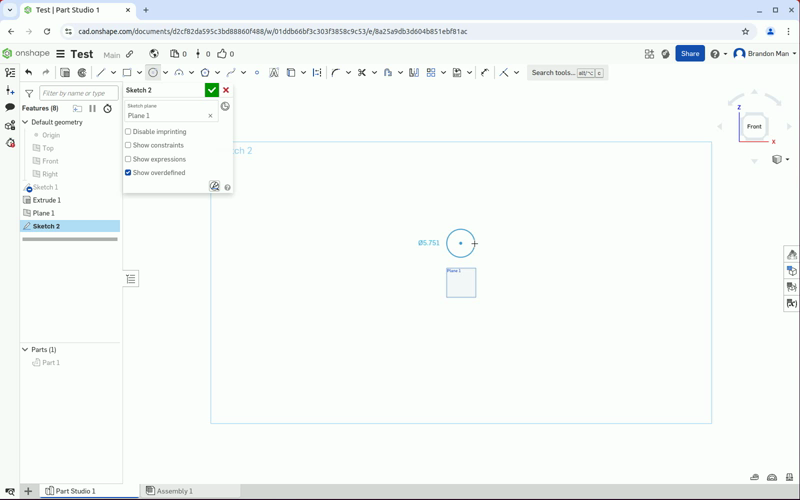
key(esc)
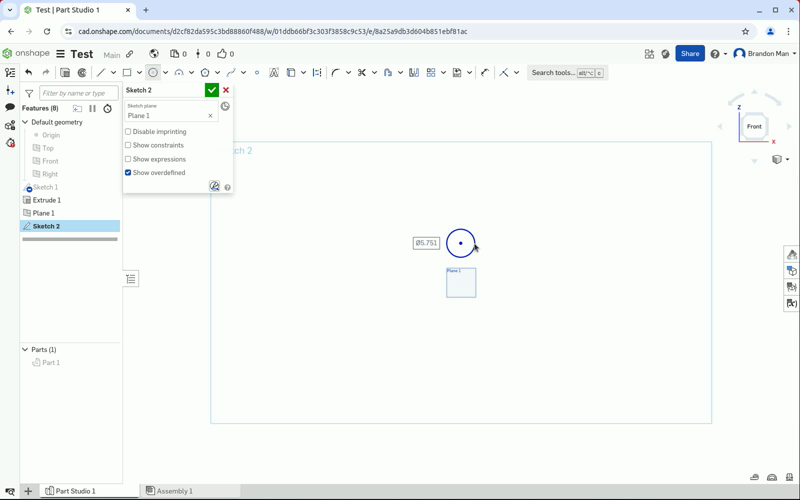
mouse_move(463, 240)
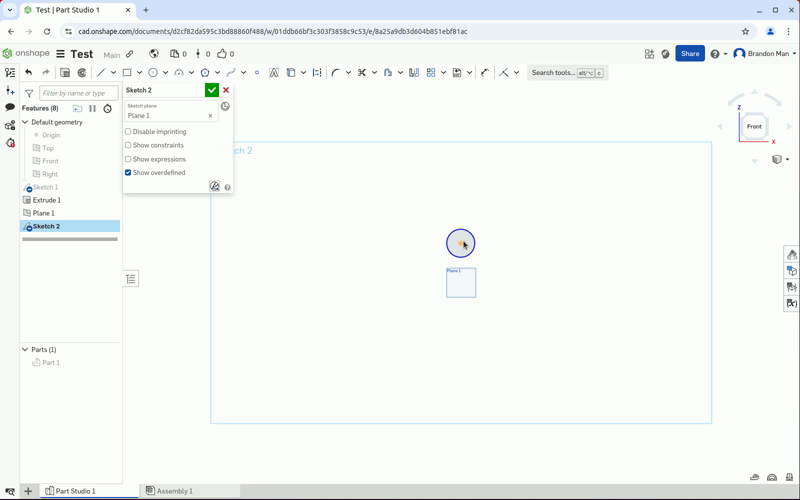
scroll(6)
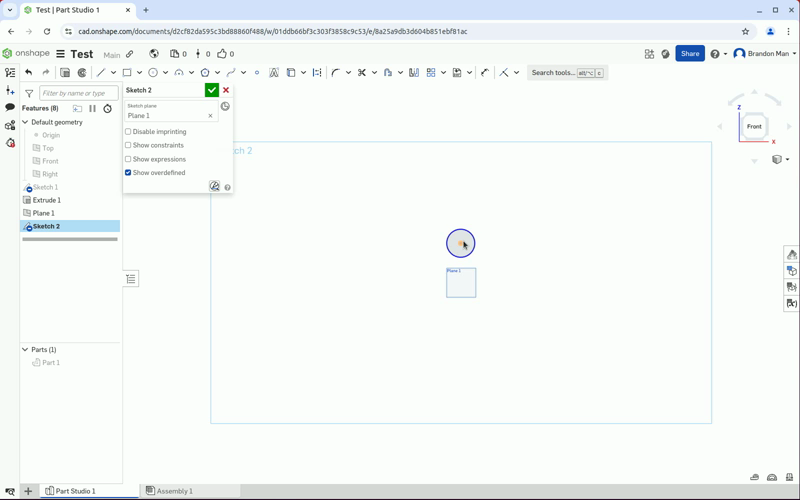
scroll(6)
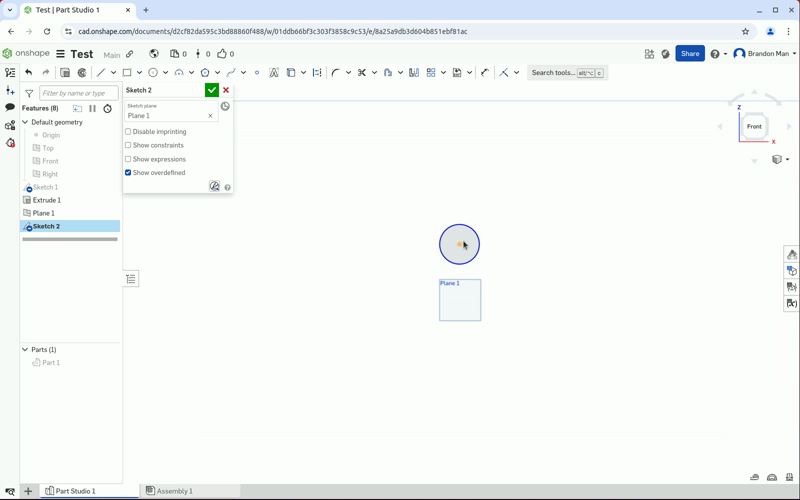
scroll(6)
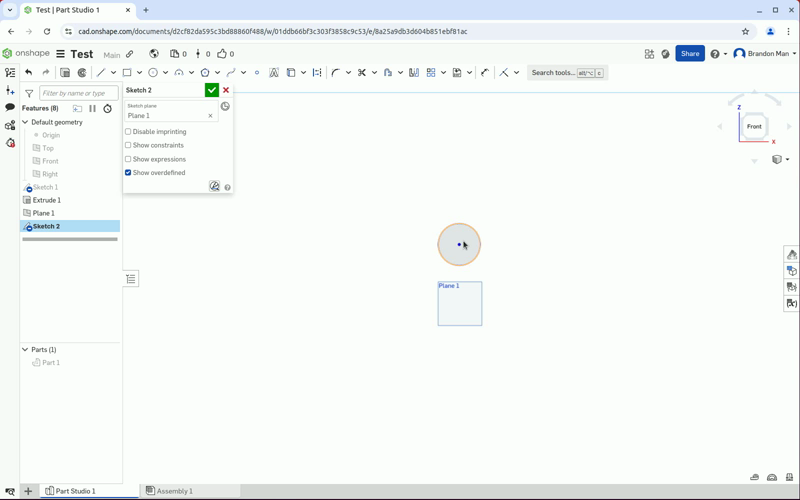
scroll(6)
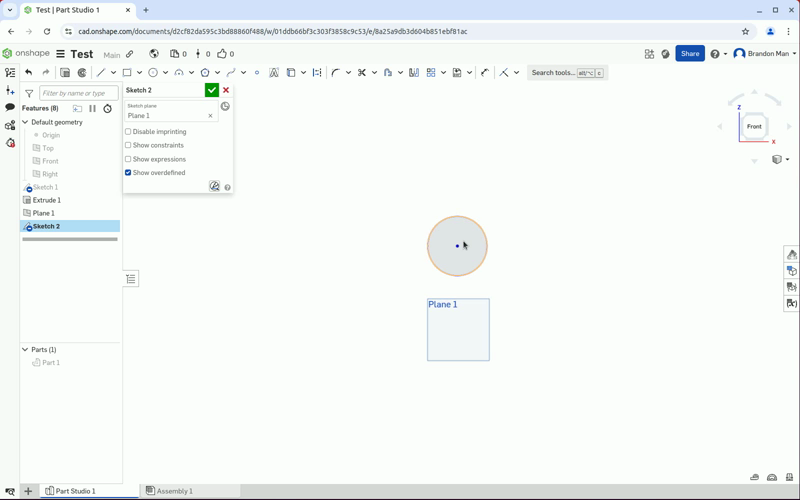
scroll(6)
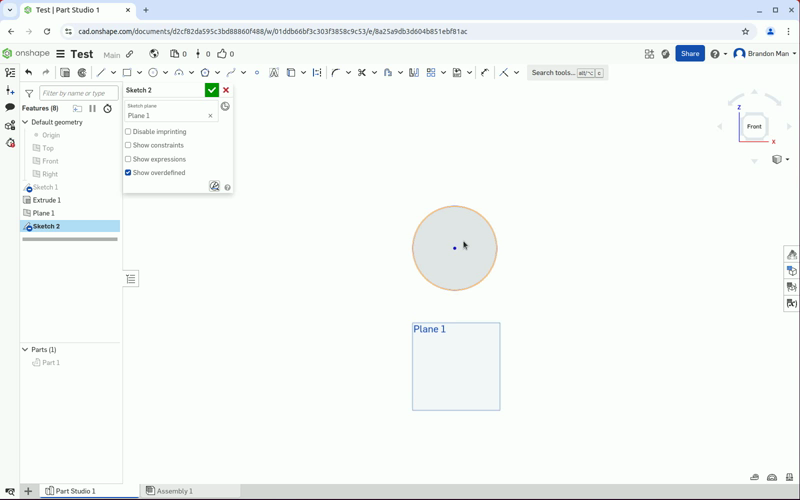
scroll(6)
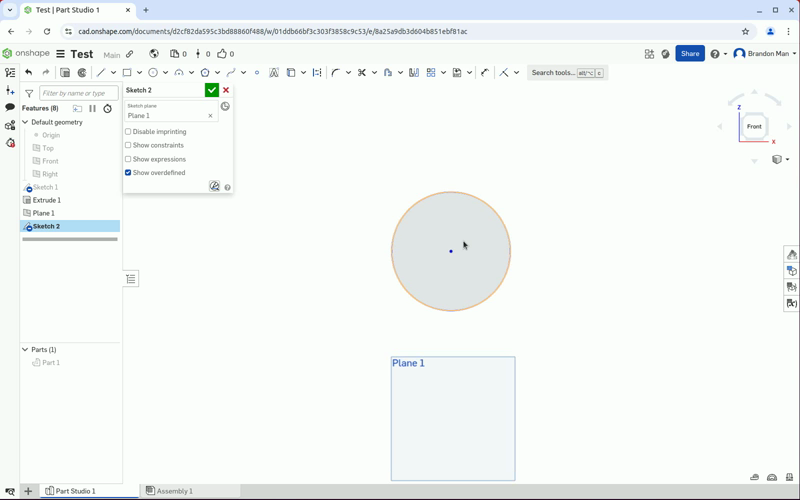
scroll(6)
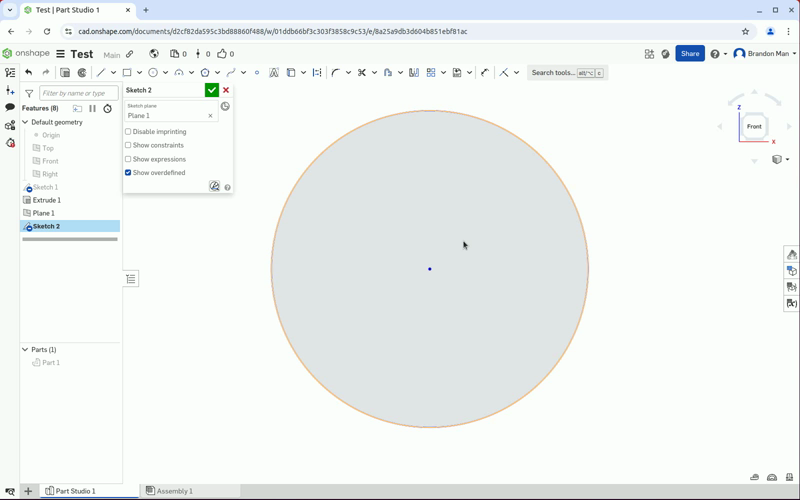
click(463, 240)
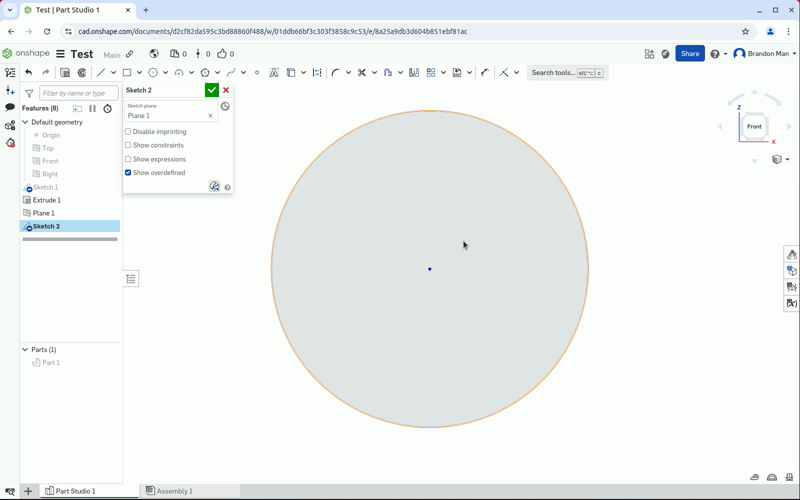
scroll(-6)
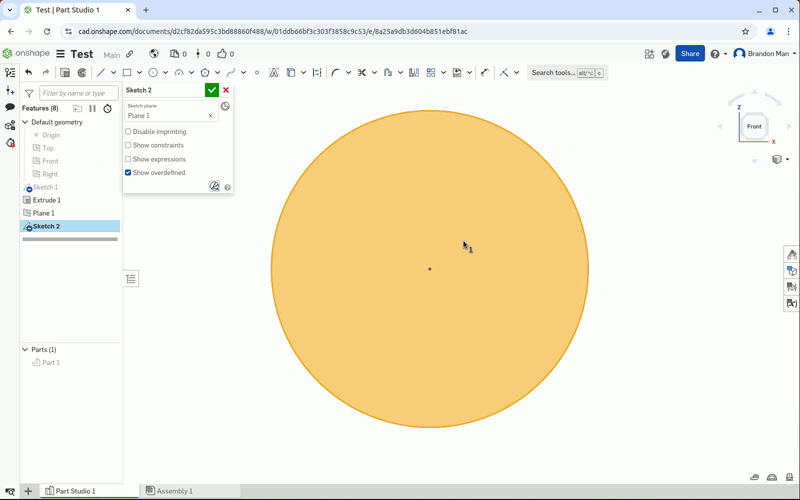
scroll(-6)
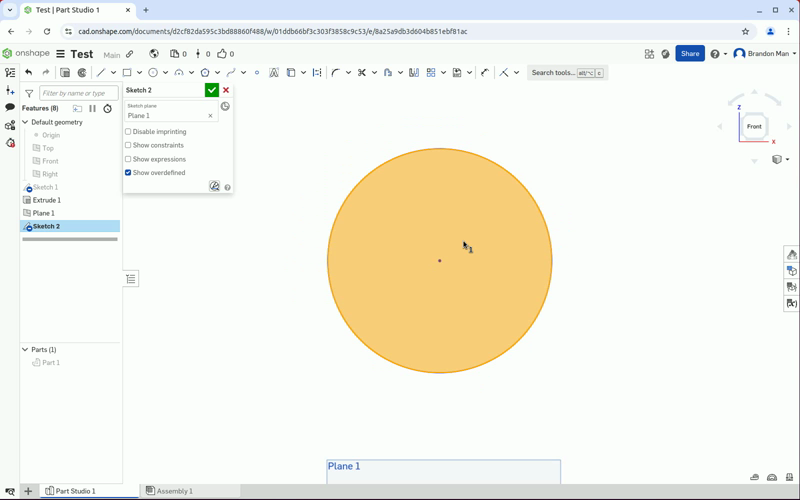
scroll(-6)
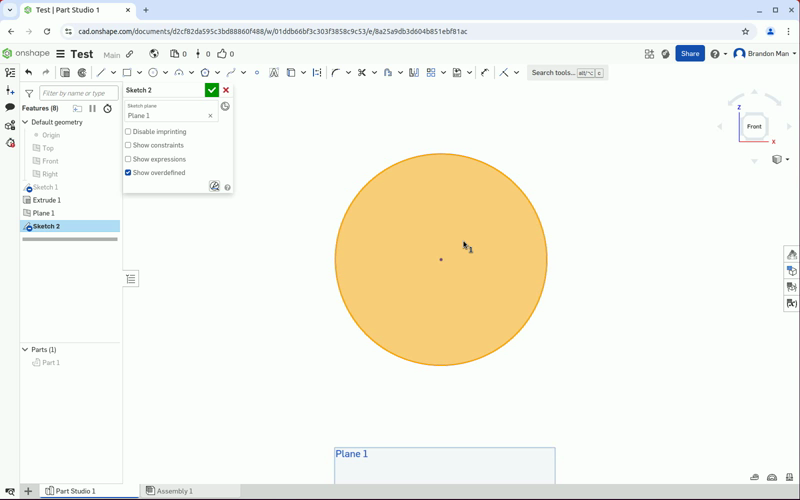
scroll(-6)
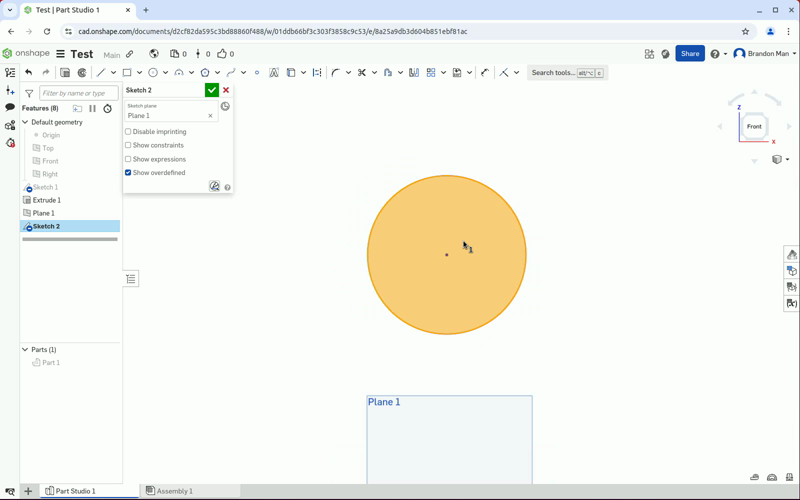
scroll(-6)
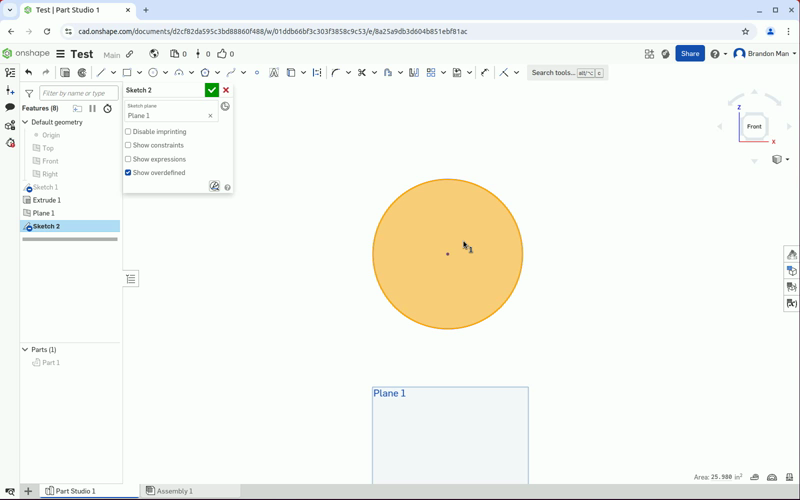
scroll(-6)
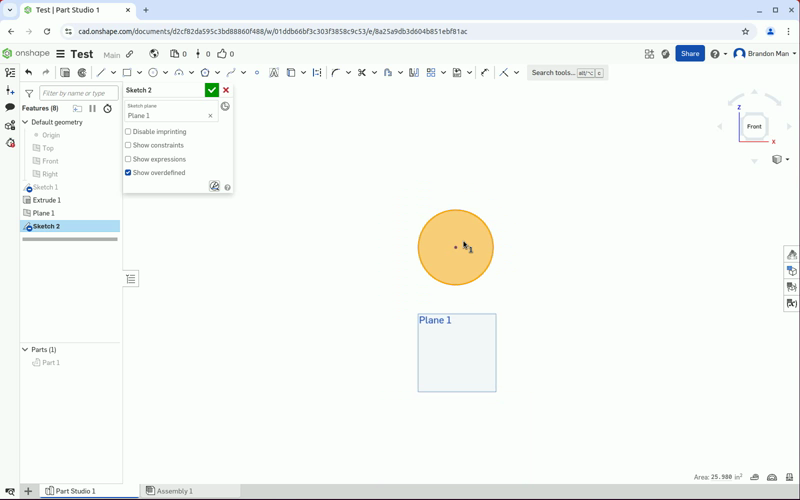
scroll(-6)
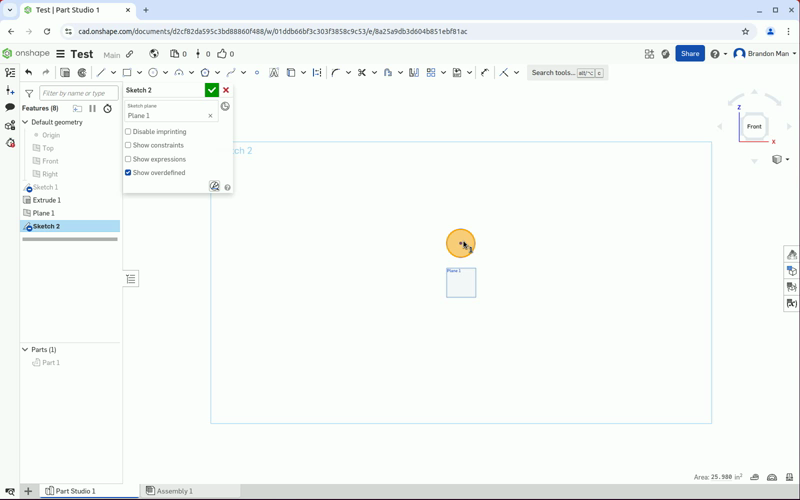
mouse_move(73, 352)
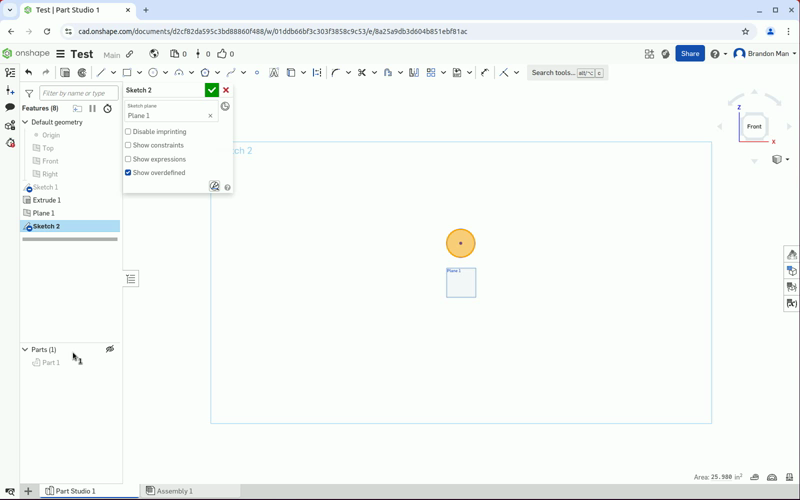
key(shift+y)
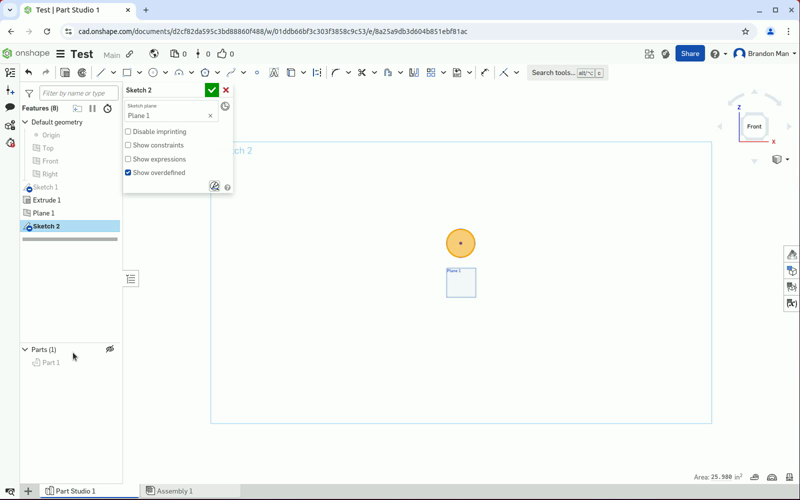
key(shift+e)
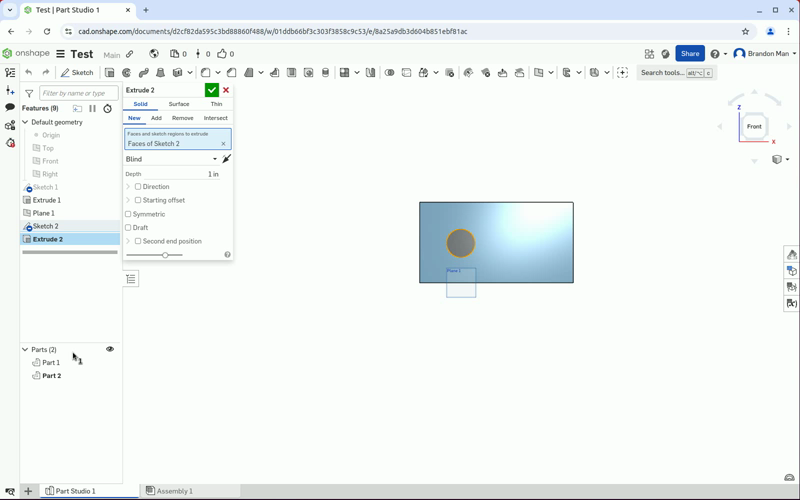
mouse_move(143, 106)
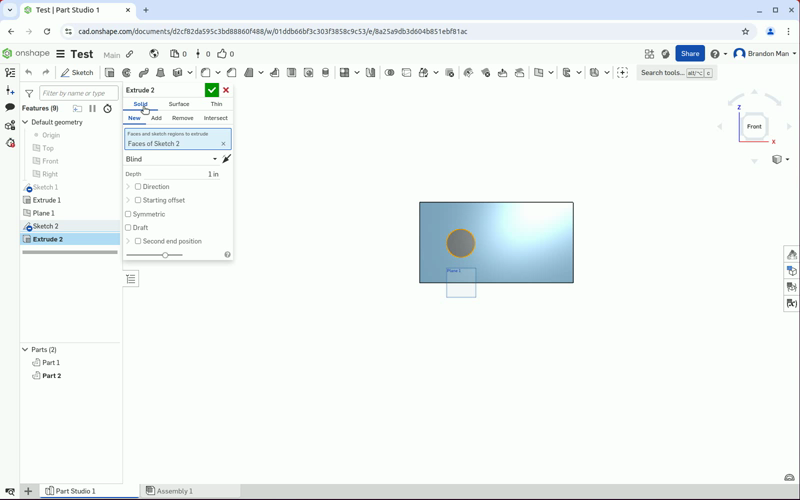
click(143, 106)
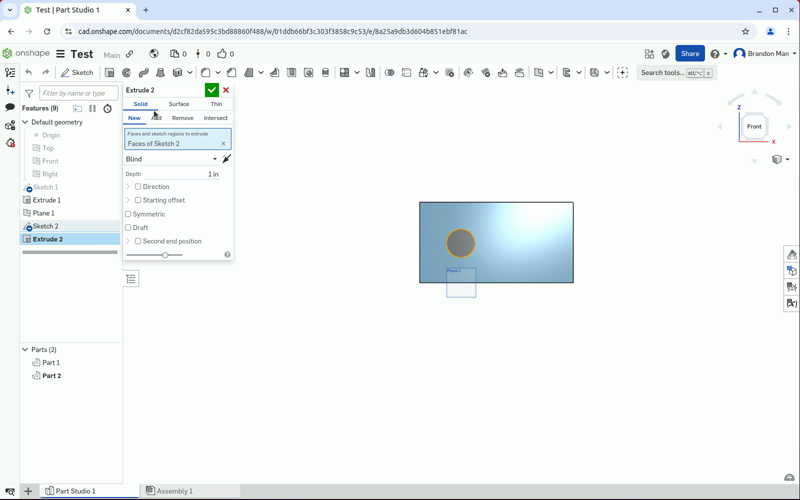
mouse_move(186, 120)
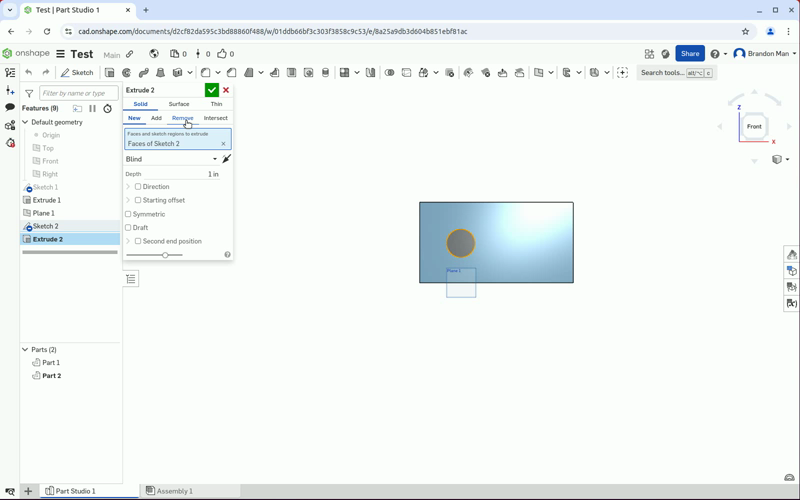
click(186, 120)
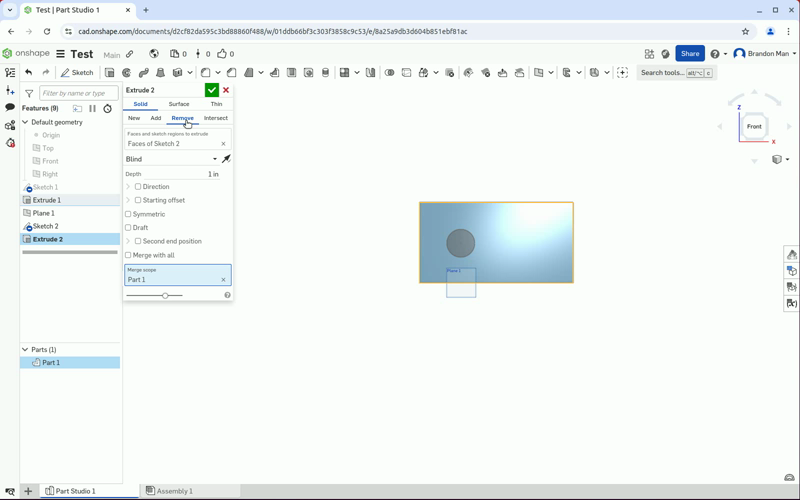
key(tab, 4)
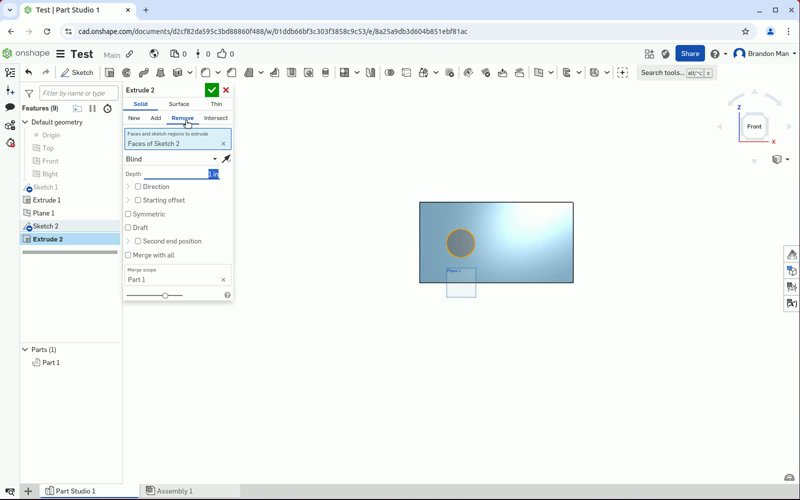
text(4.092)
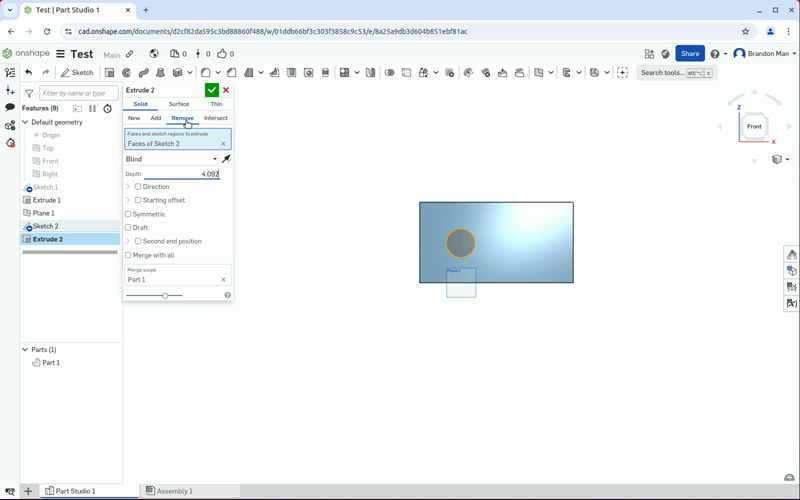
key(tab, 6)
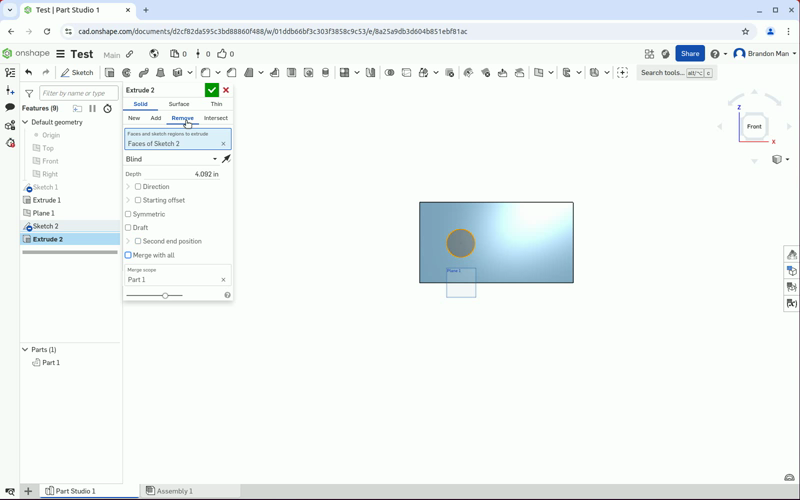
key(space)
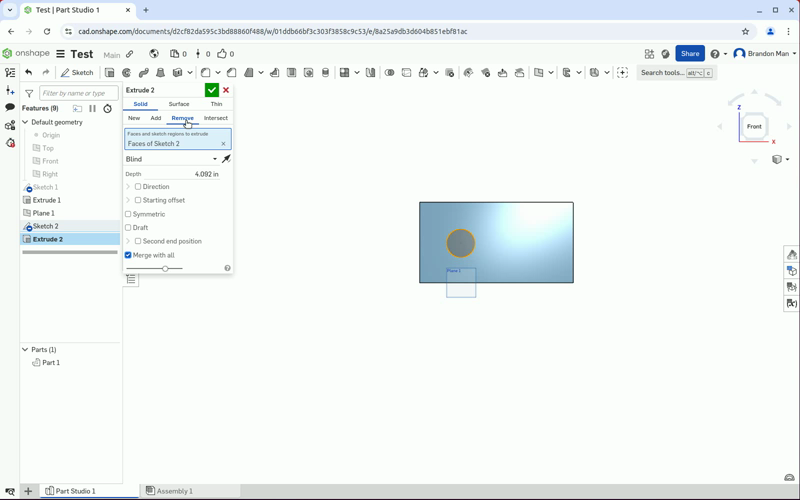
key(enter)
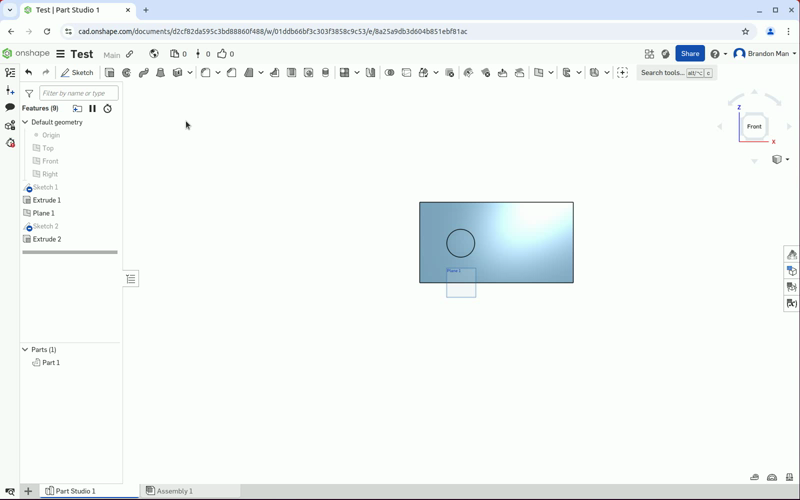
key(shift+h)
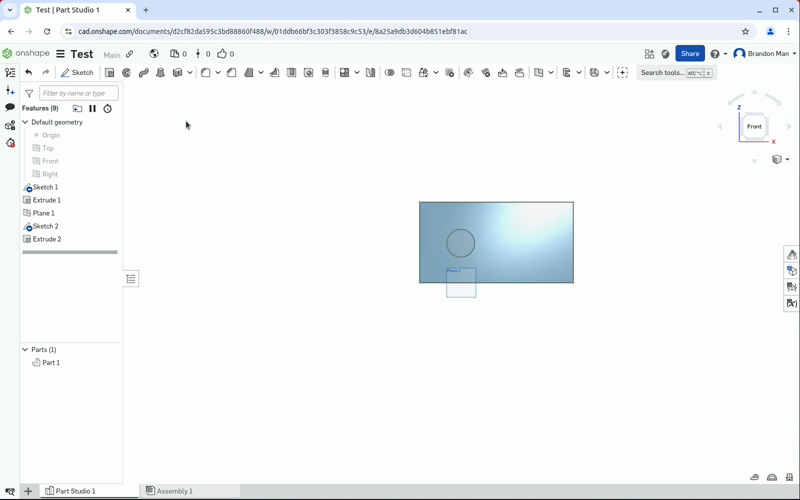
key(shift+h)
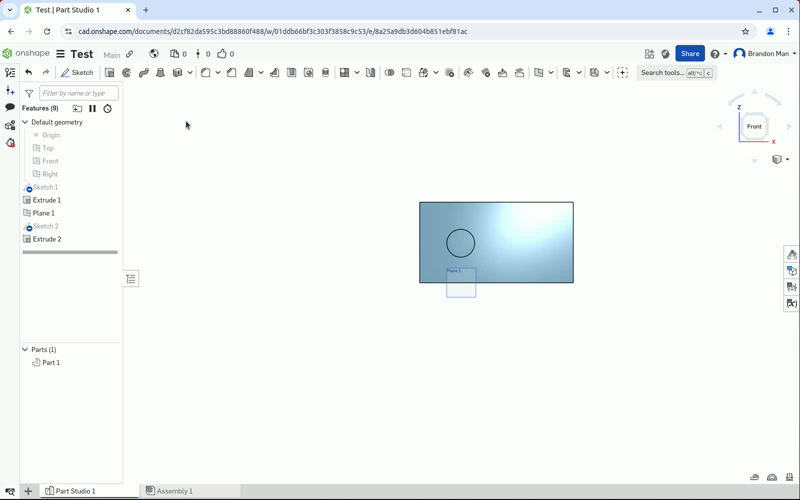
mouse_move(73, 189)
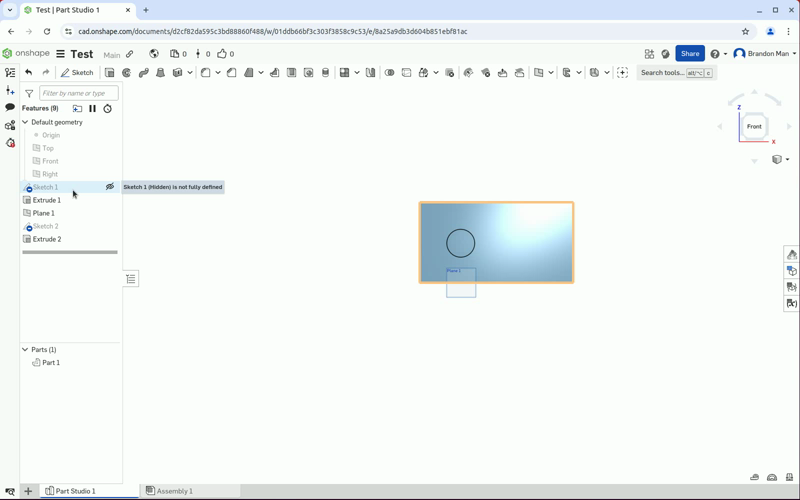
click(73, 189)
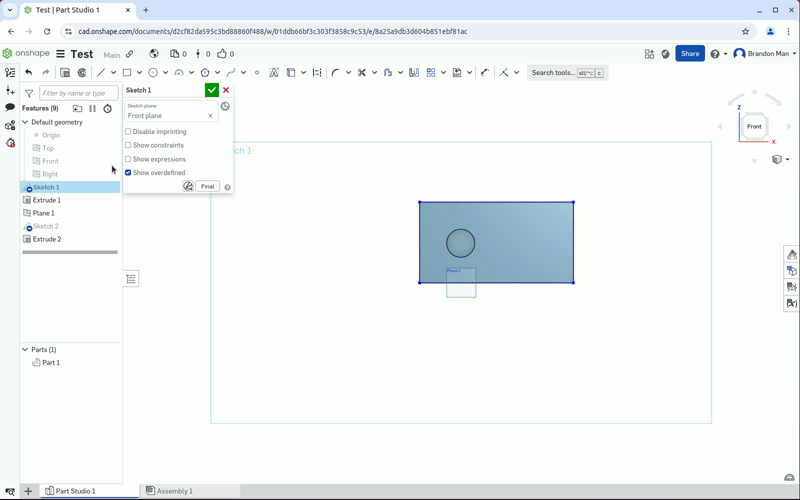
mouse_move(229, 92)
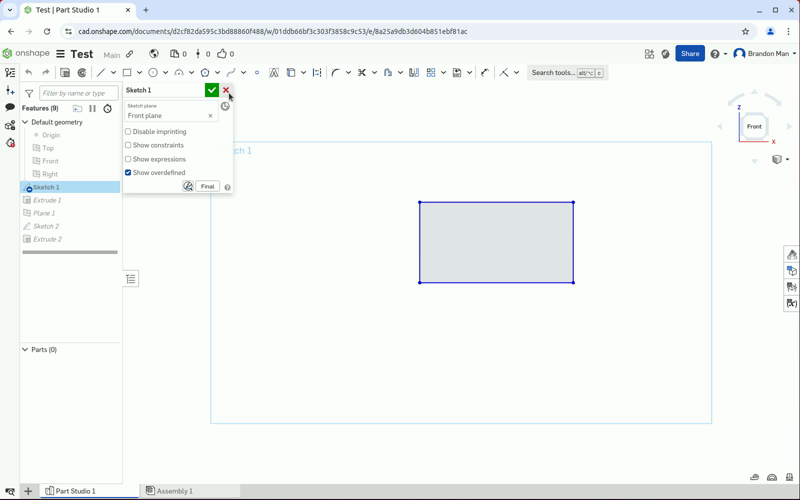
click(229, 92)
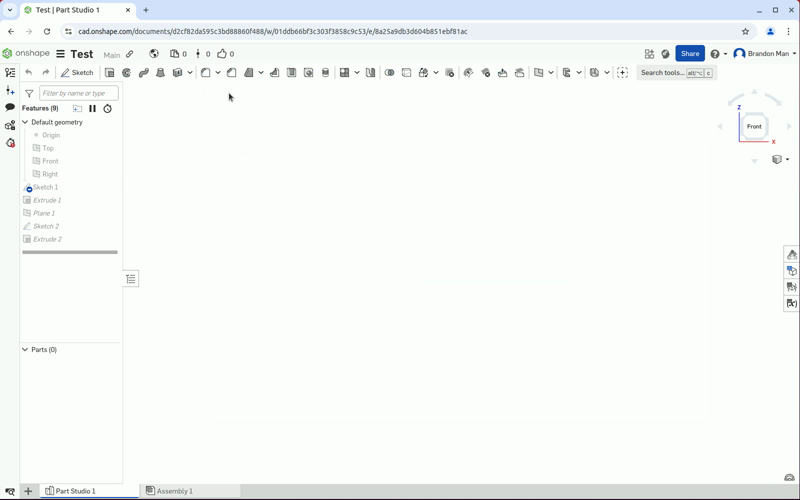
key(shift+s)
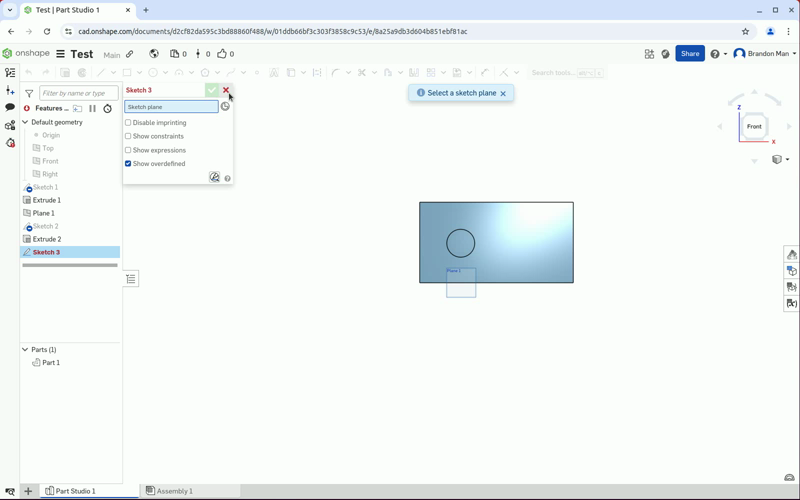
mouse_move(73, 215)
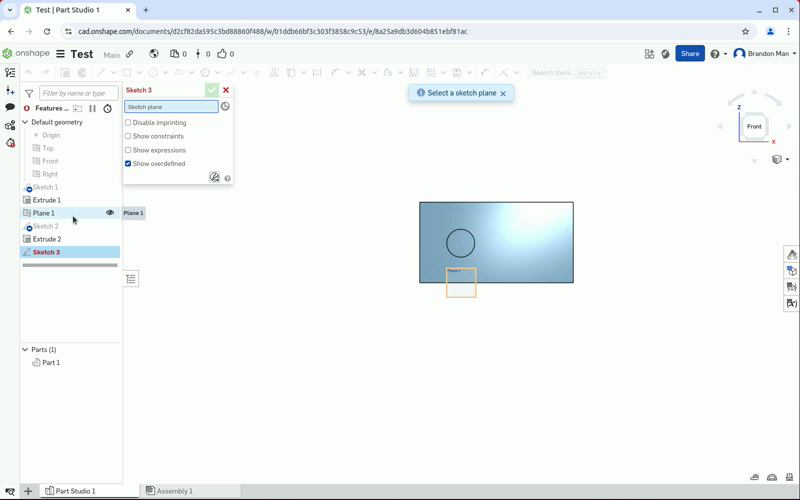
click(73, 215)
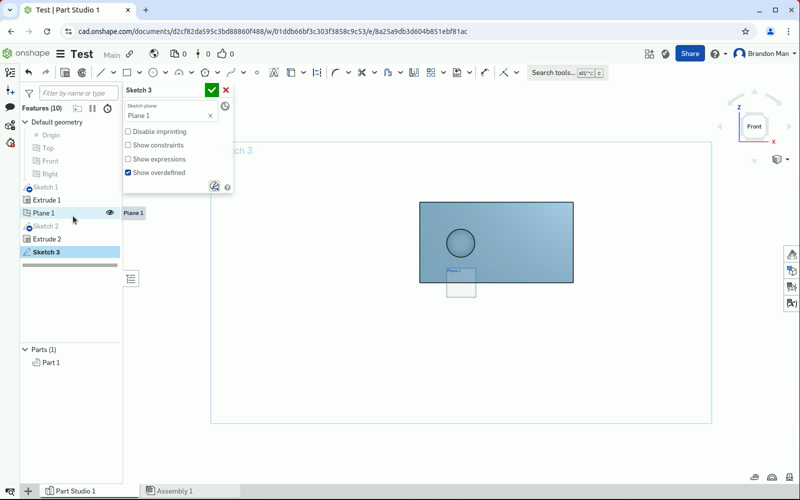
mouse_move(73, 352)
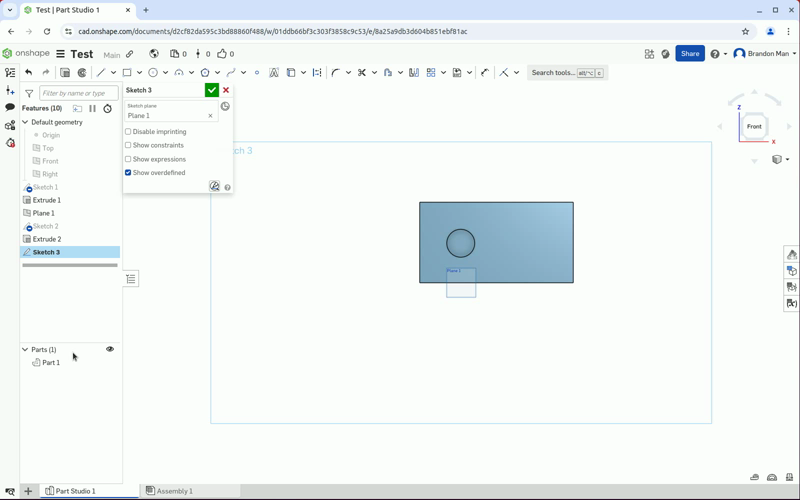
key(y)
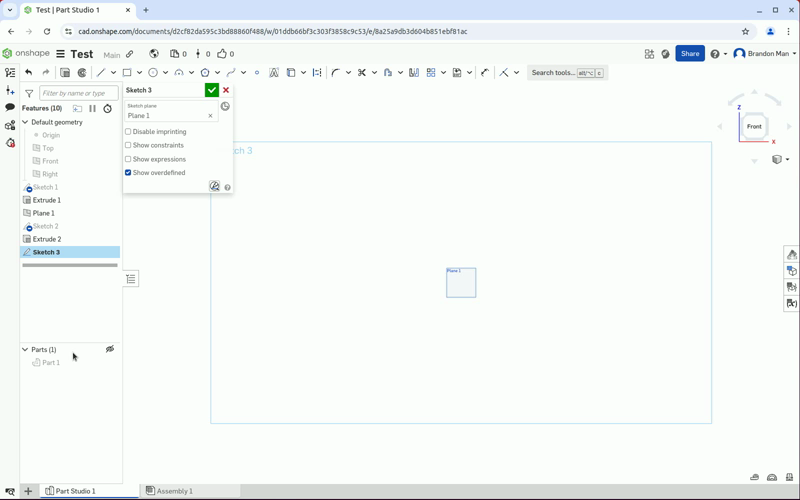
key(l)
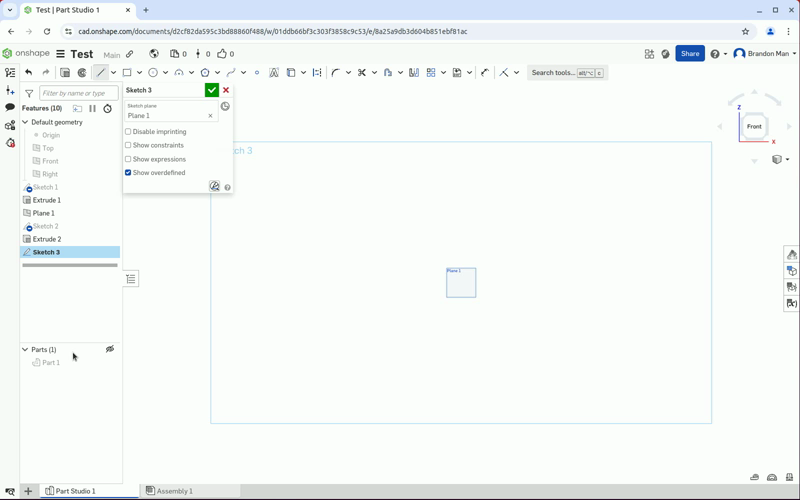
key_down(shift)
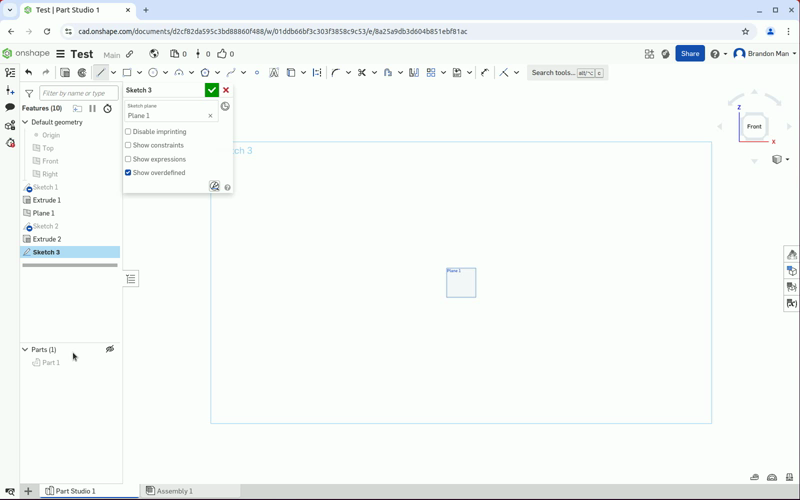
mouse_move(519, 255)
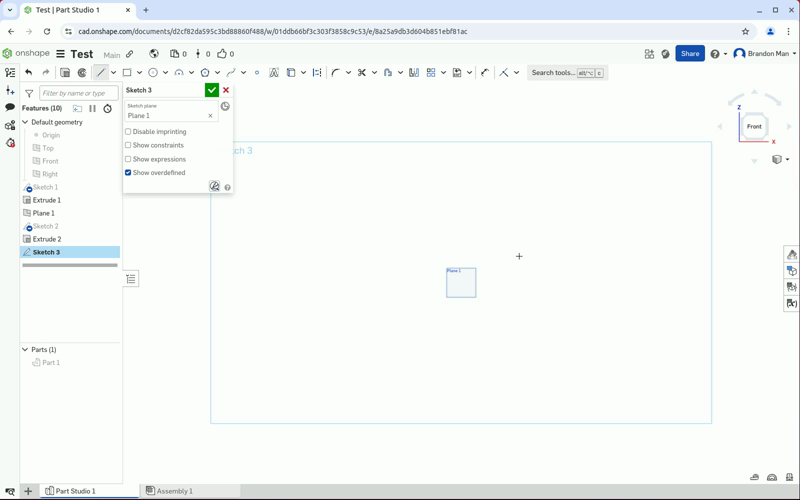
click(519, 255)
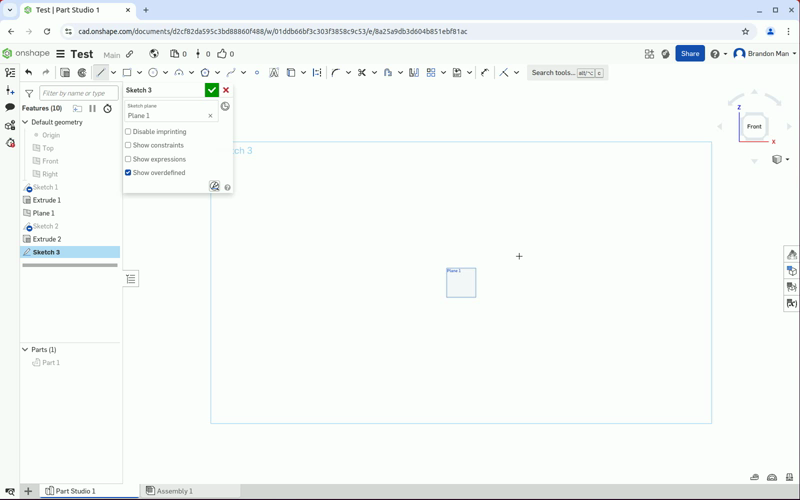
key_up(shift)
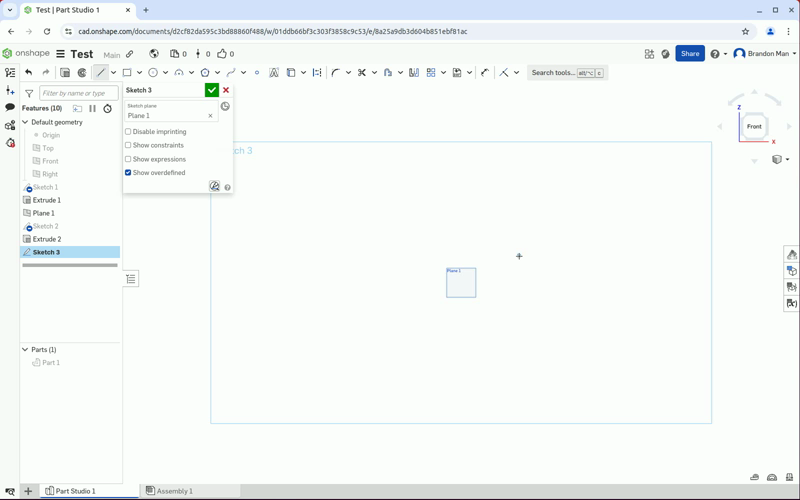
key_down(shift)
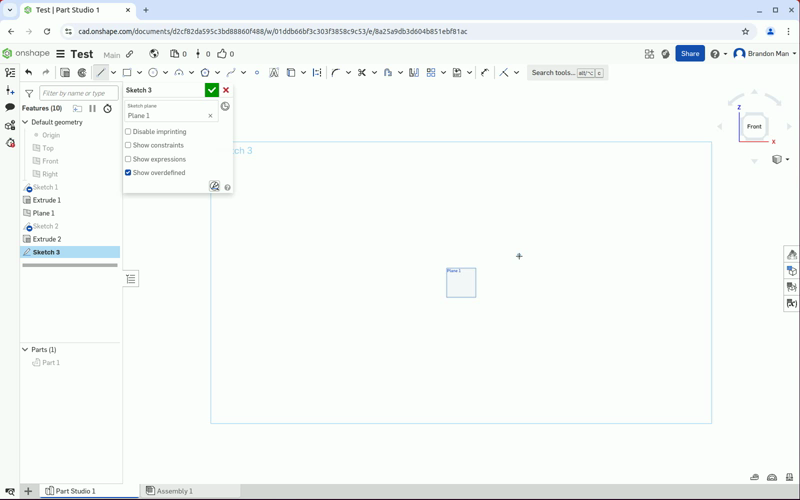
mouse_move(549, 255)
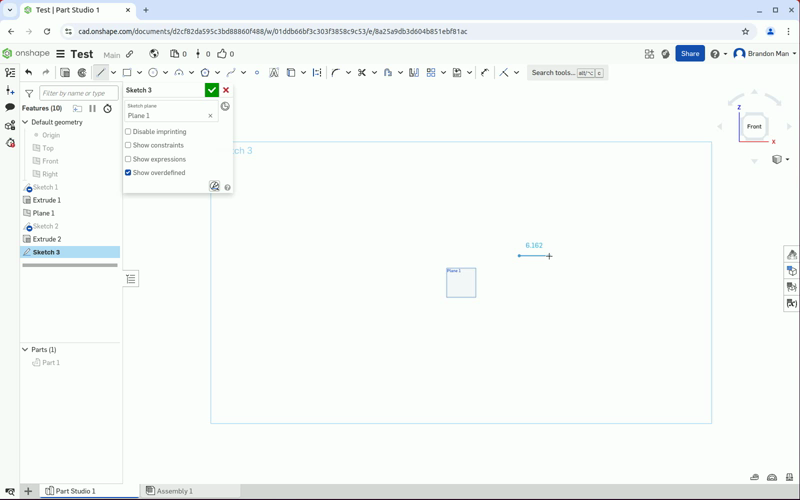
mouse_move(547, 255)
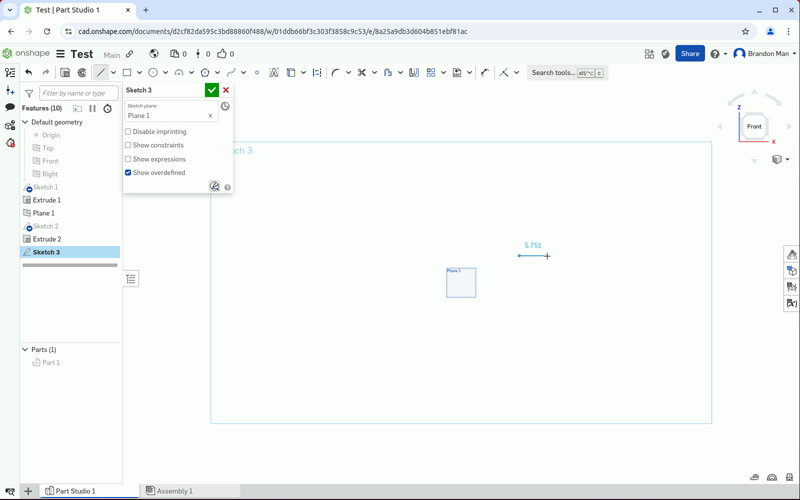
click(547, 255)
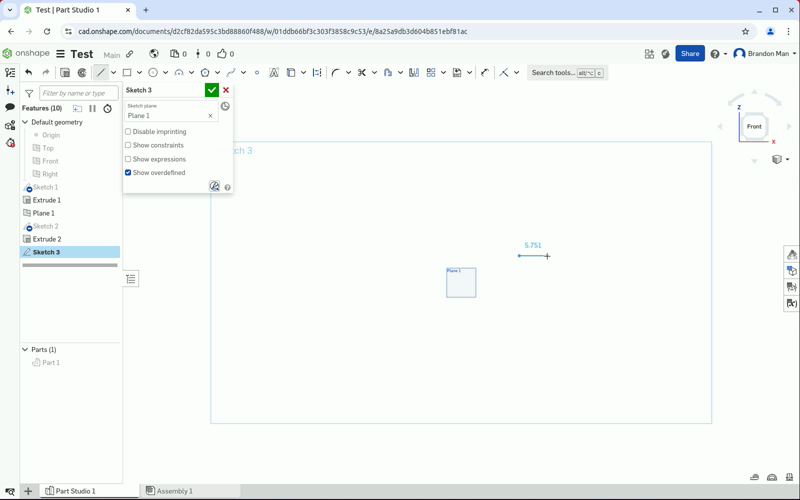
key_up(shift)
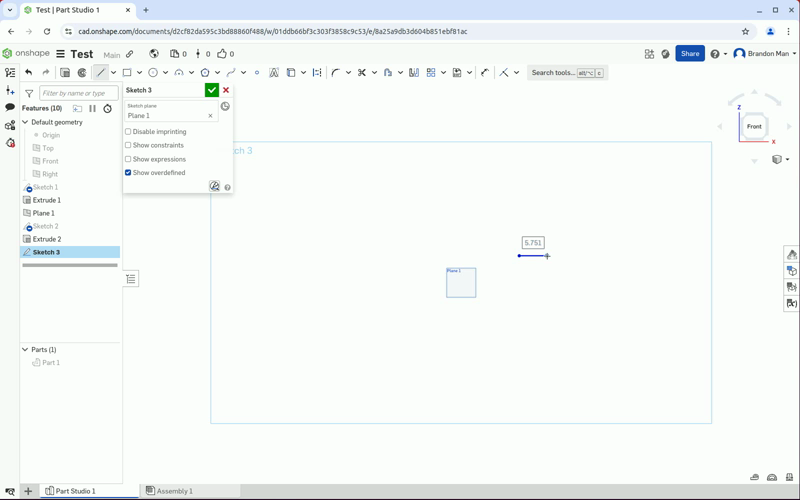
key_down(shift)
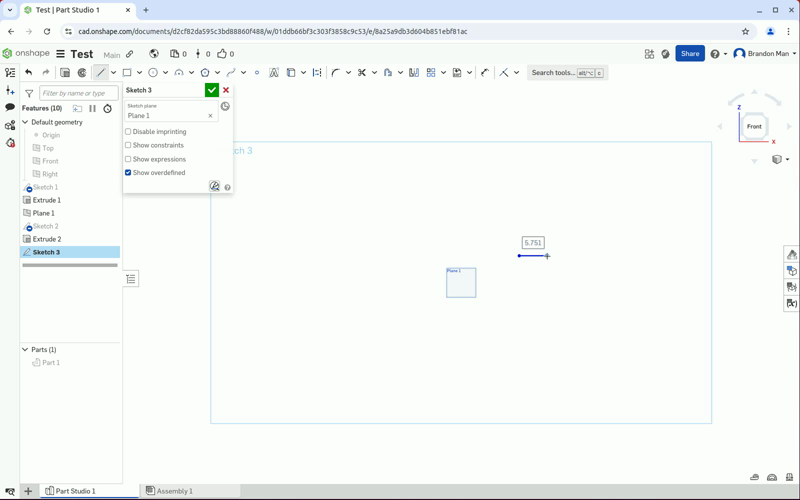
mouse_move(577, 255)
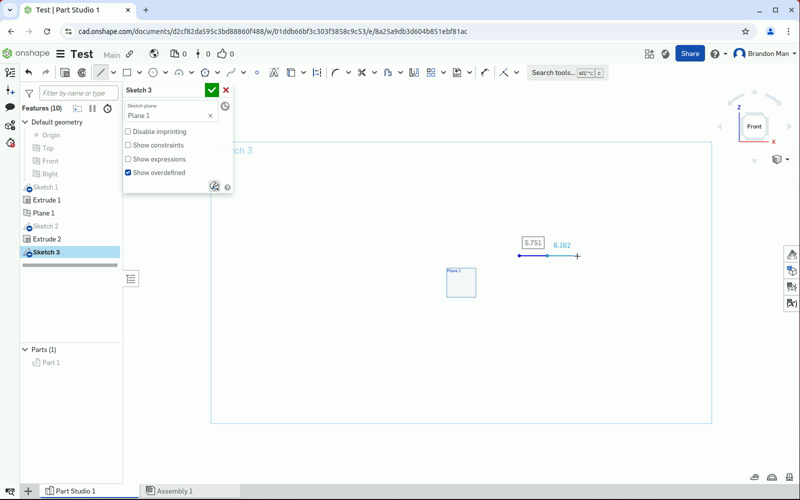
mouse_move(547, 228)
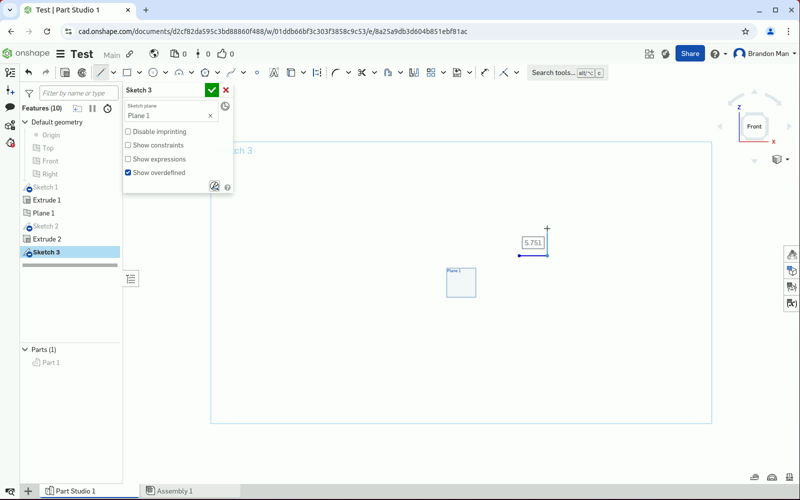
click(547, 228)
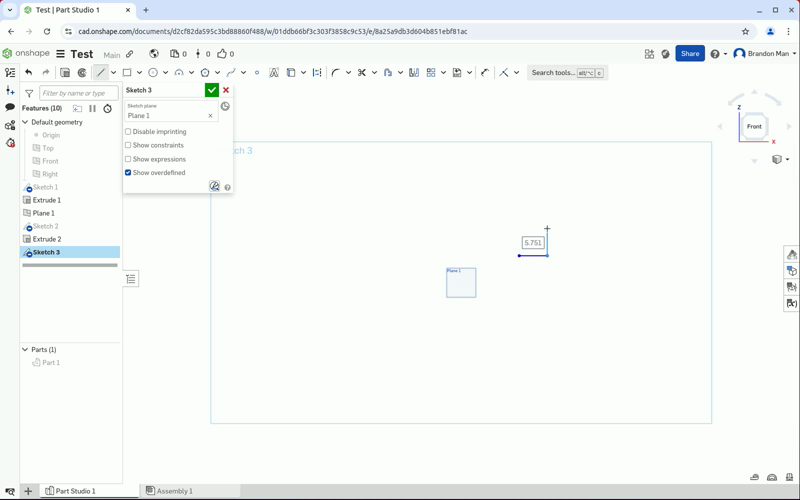
key_up(shift)
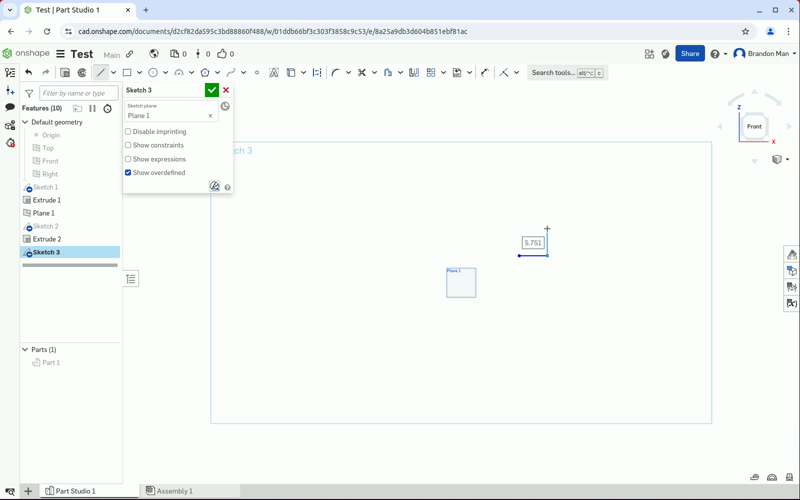
key_down(shift)
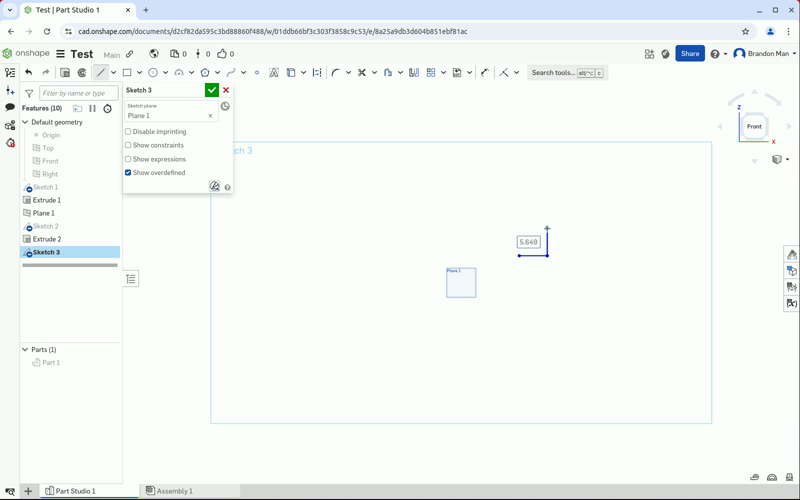
mouse_move(577, 228)
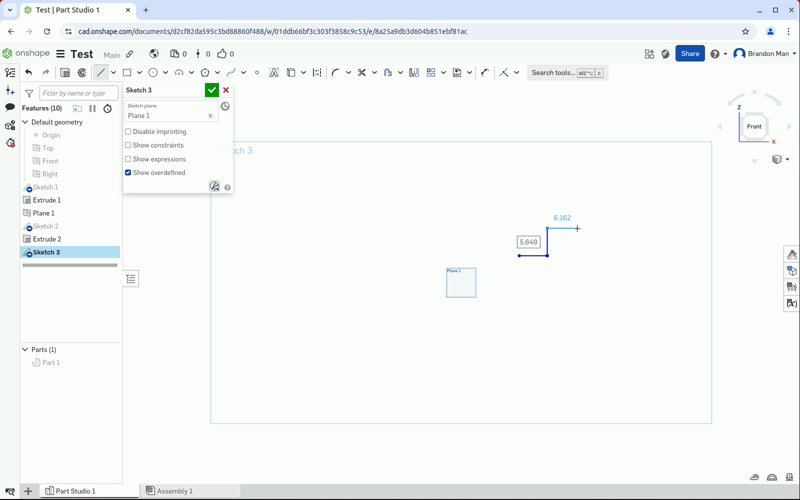
mouse_move(519, 228)
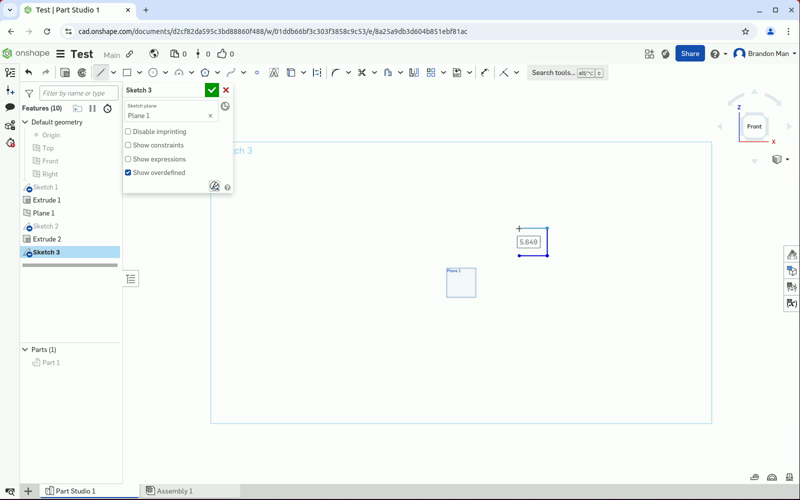
click(519, 228)
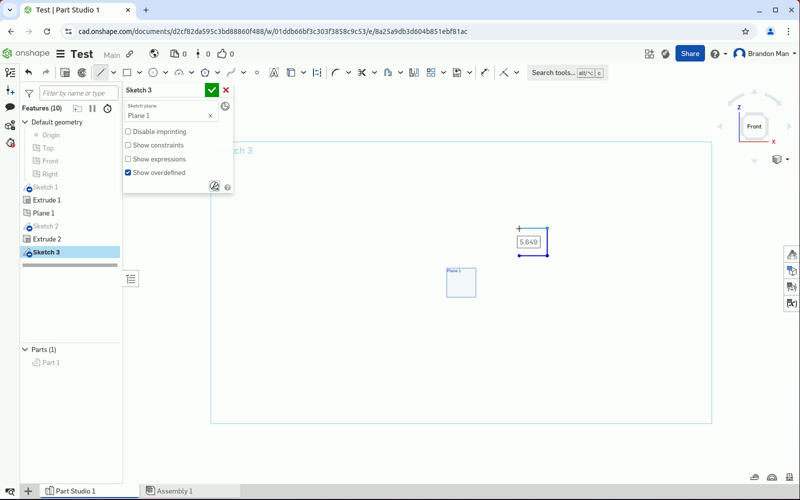
key_up(shift)
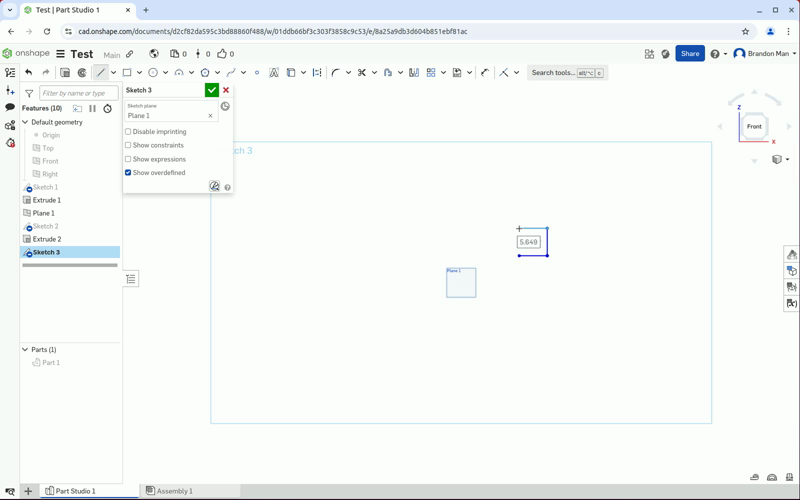
mouse_move(549, 228)
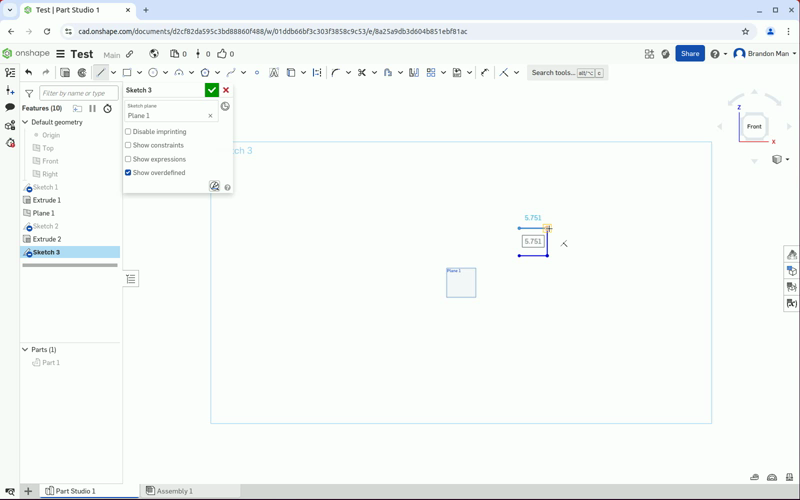
key_down(shift)
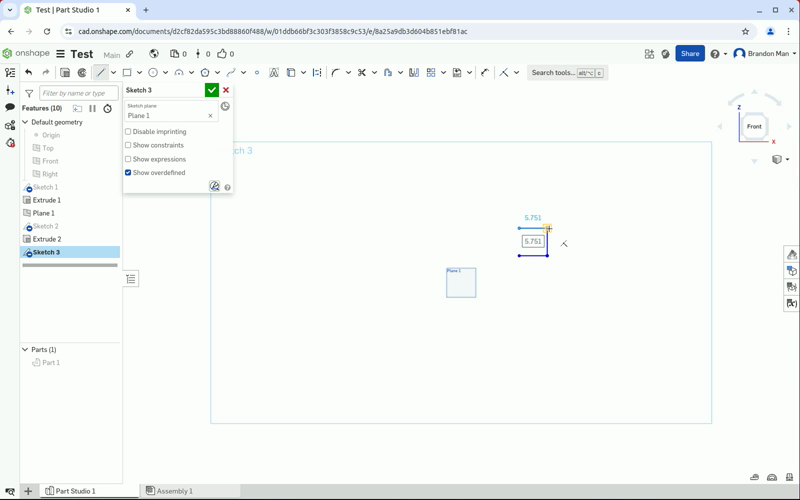
mouse_move(519, 255)
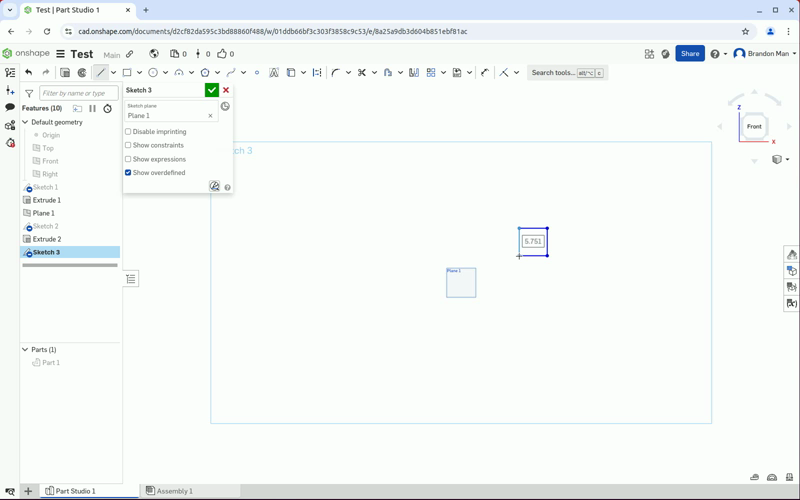
key_up(shift)
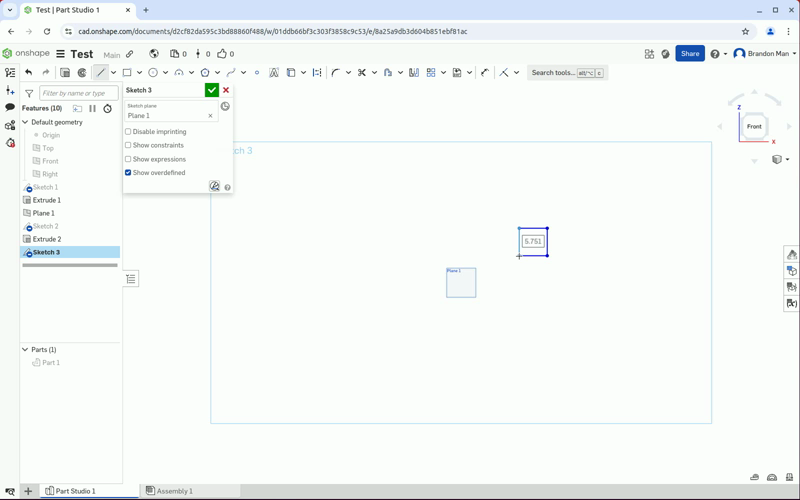
click(519, 255)
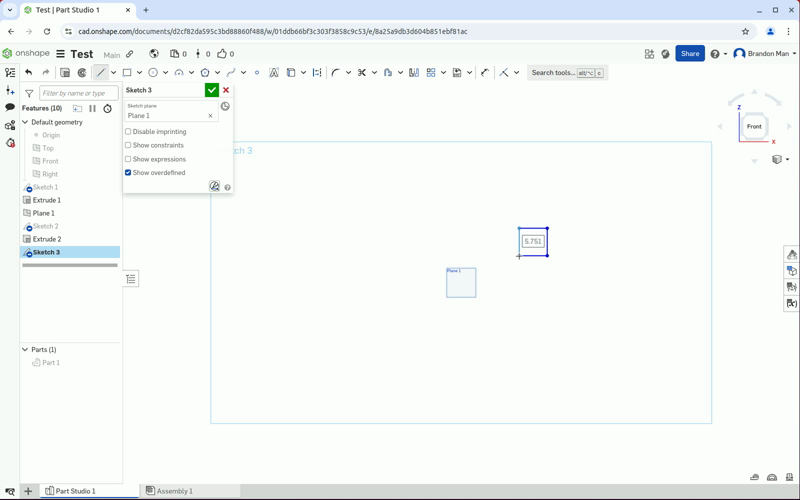
key(esc)
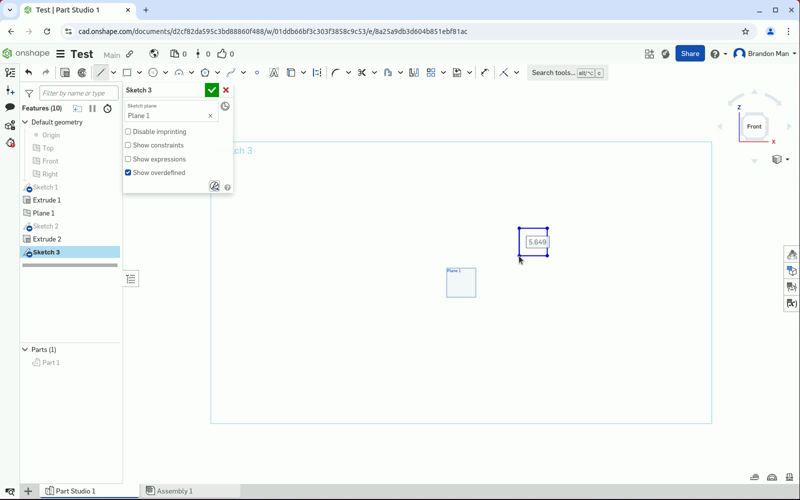
mouse_move(530, 237)
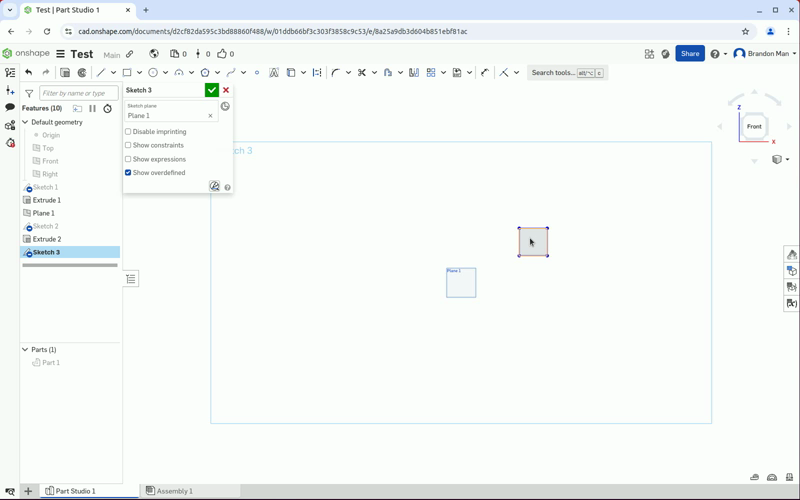
scroll(6)
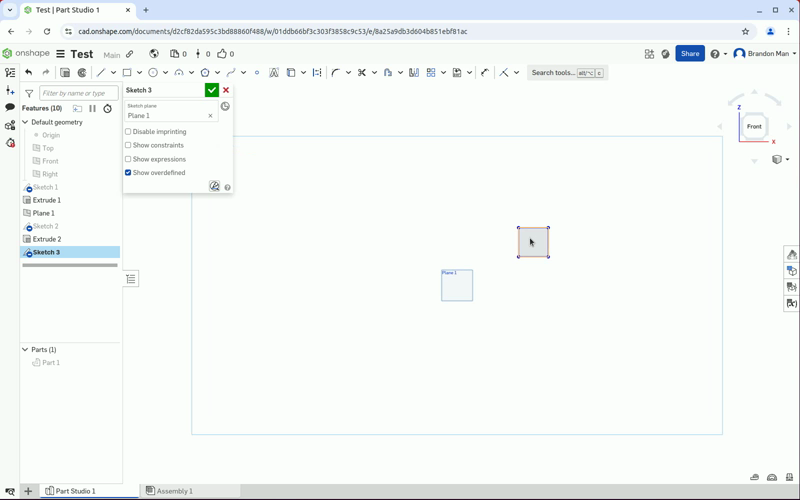
scroll(6)
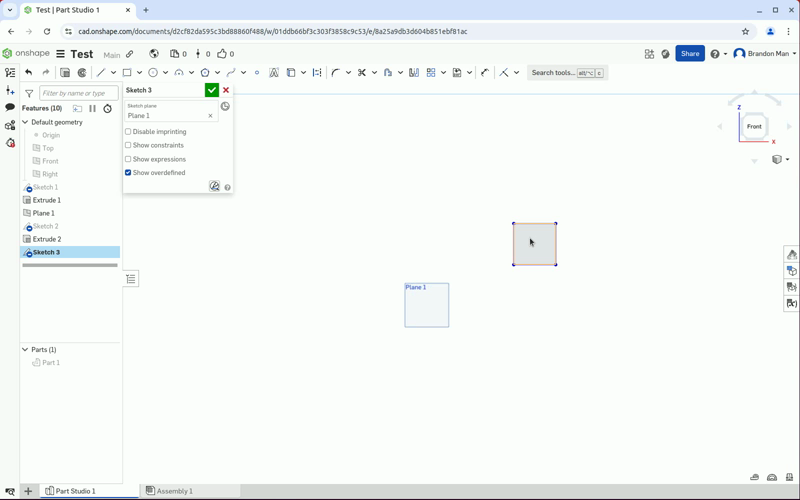
scroll(6)
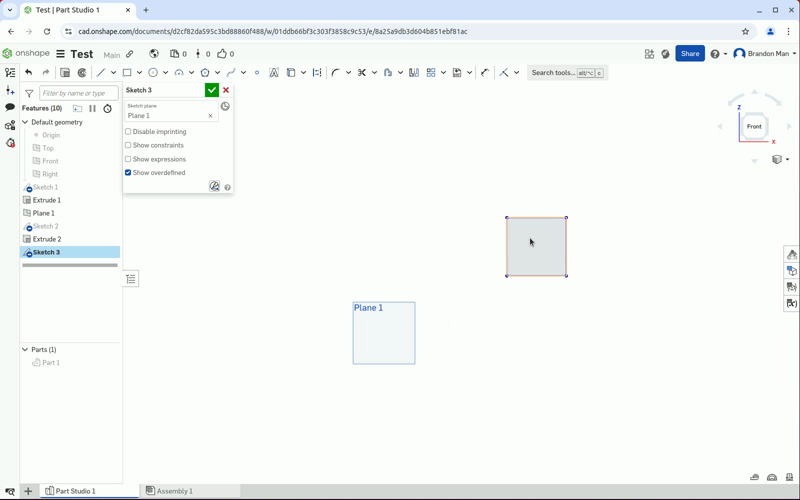
scroll(6)
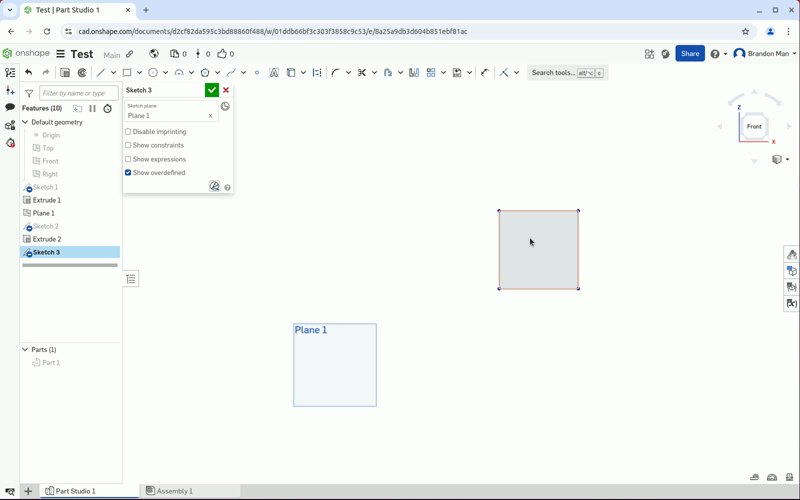
scroll(6)
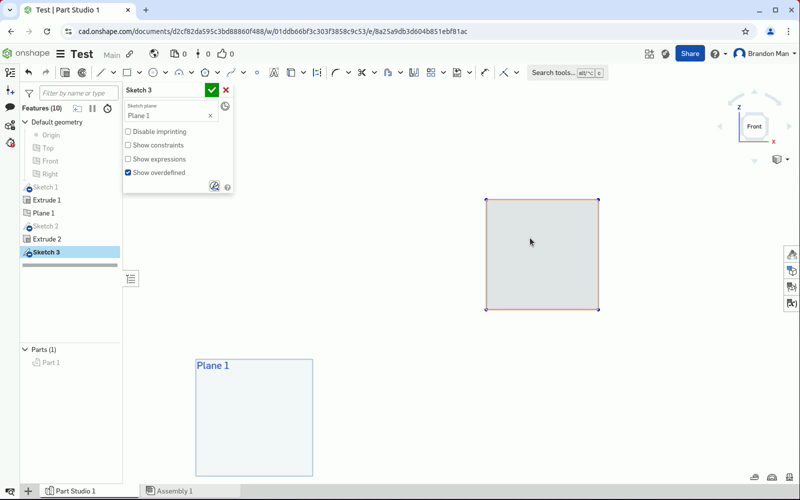
scroll(6)
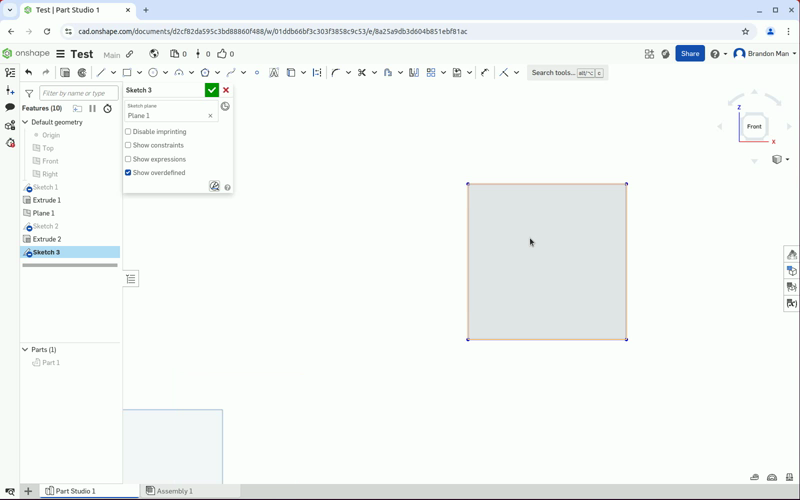
scroll(6)
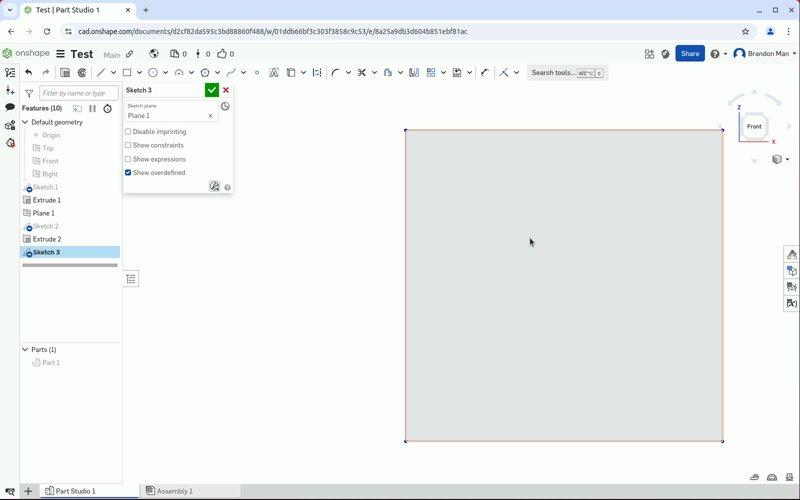
click(530, 237)
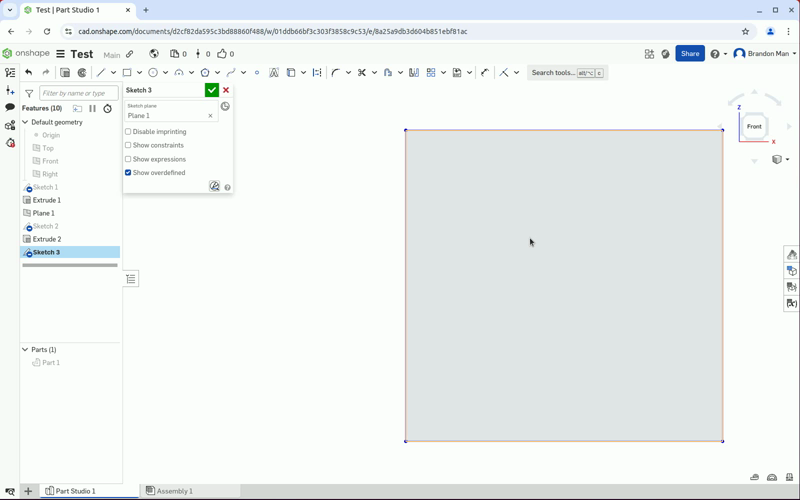
scroll(-6)
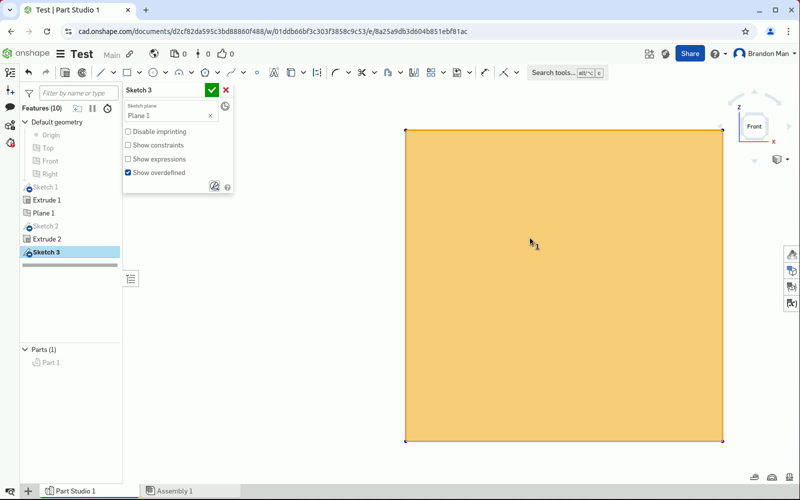
scroll(-6)
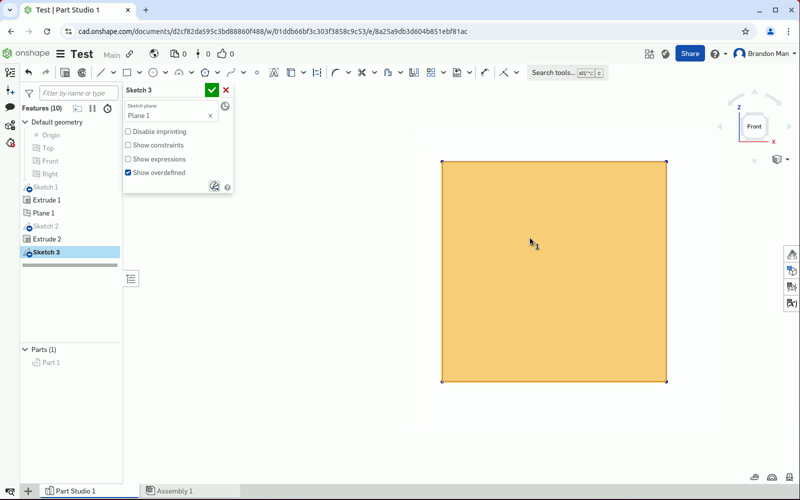
scroll(-6)
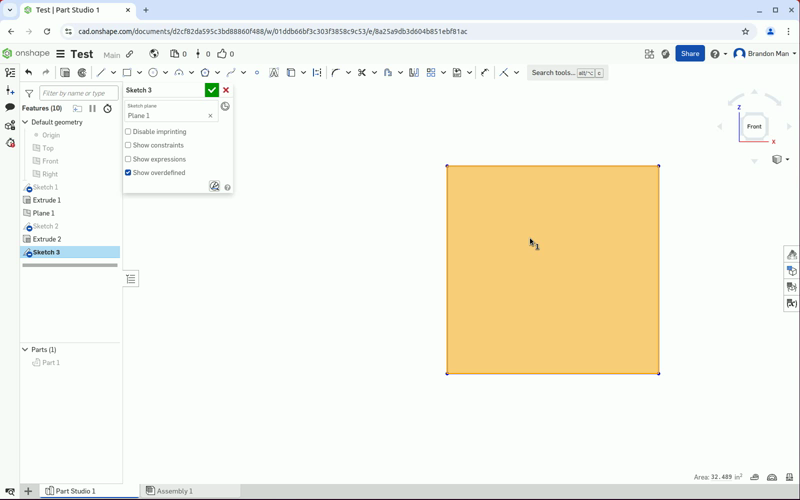
scroll(-6)
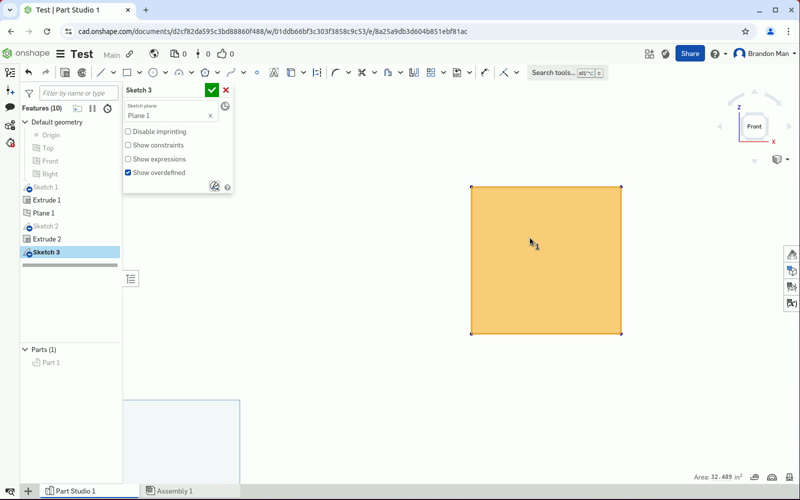
scroll(-6)
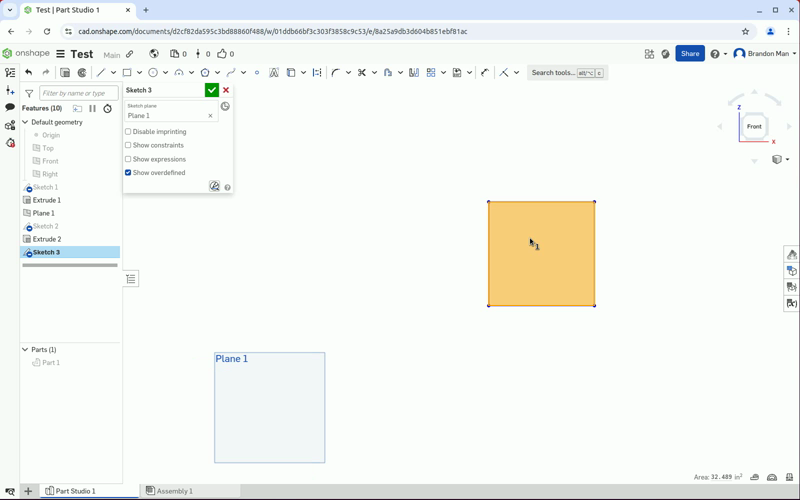
scroll(-6)
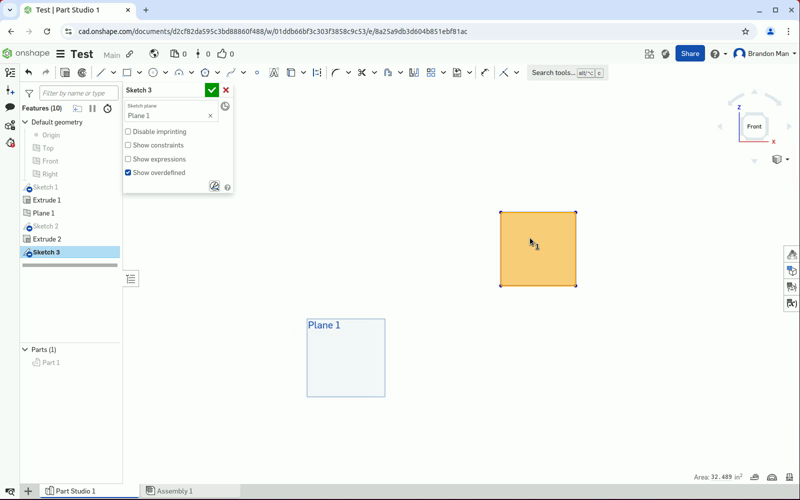
scroll(-6)
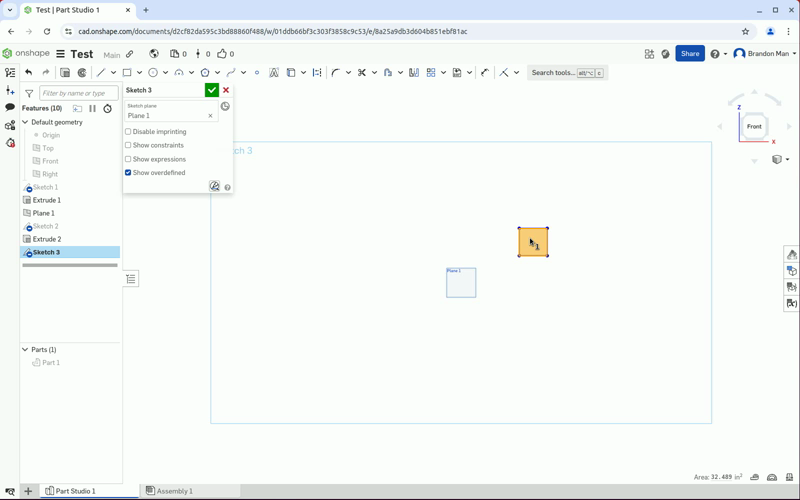
mouse_move(73, 352)
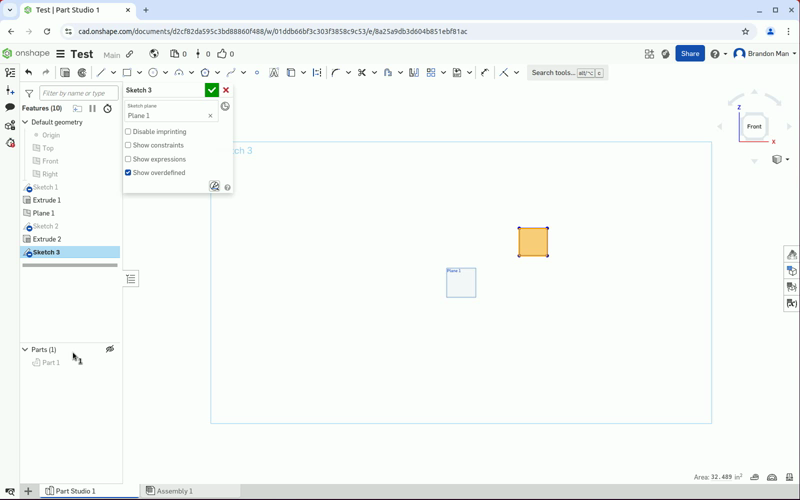
key(shift+y)
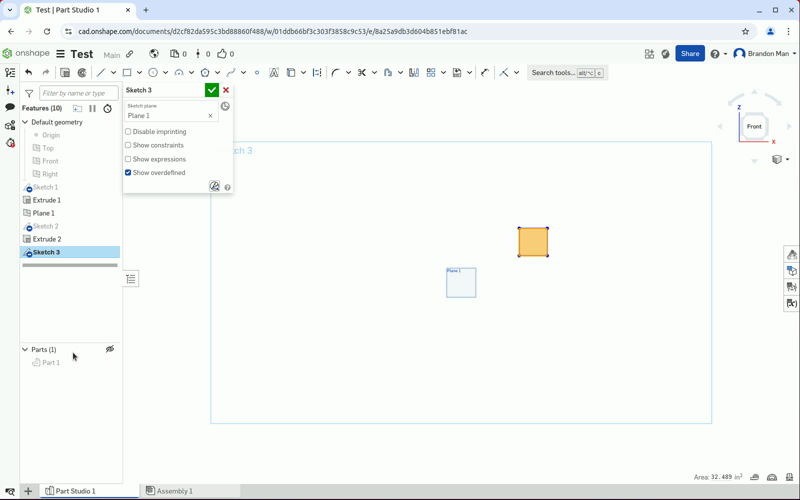
key(shift+e)
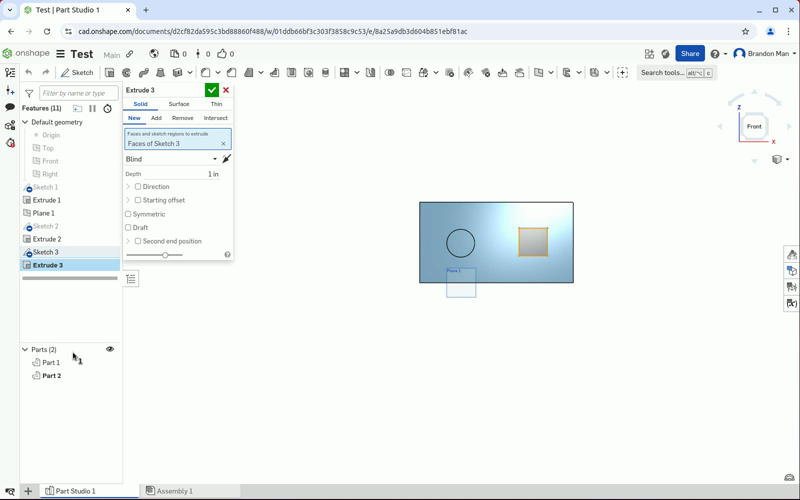
mouse_move(143, 106)
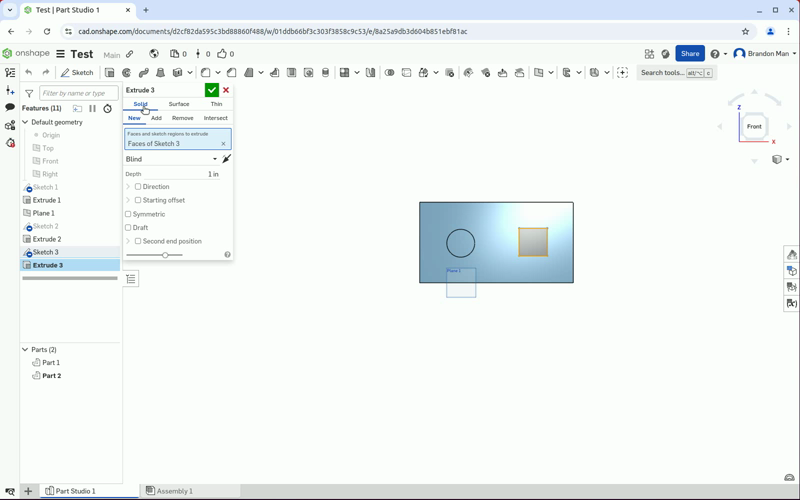
click(143, 106)
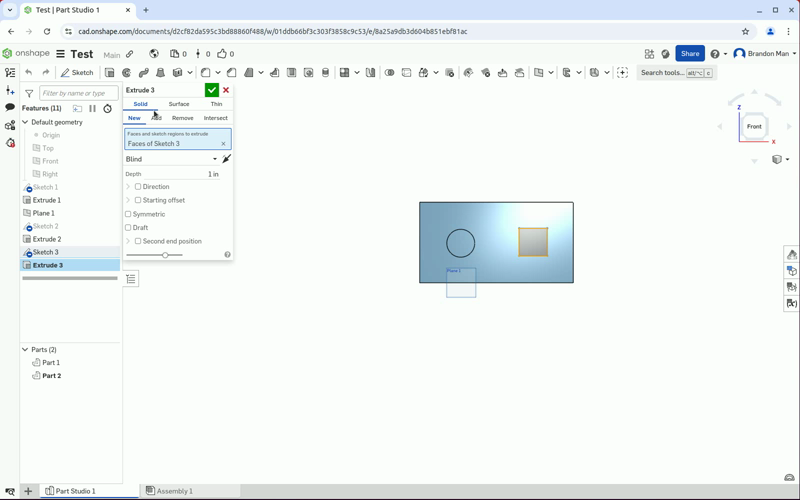
mouse_move(186, 120)
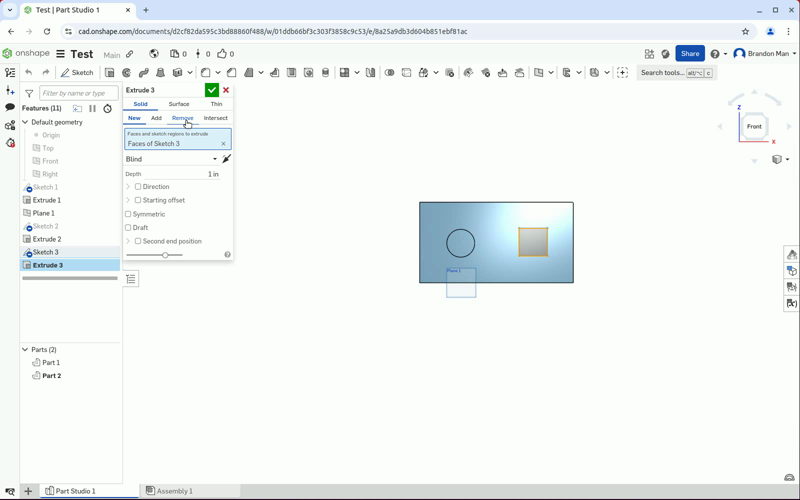
click(186, 120)
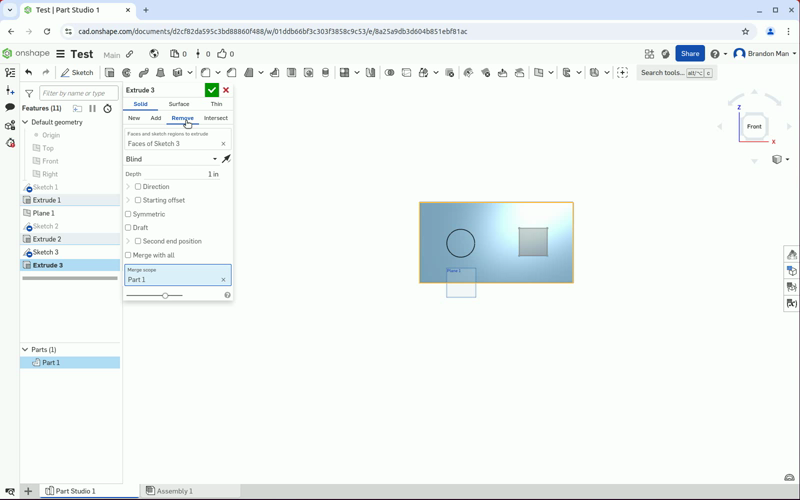
key(tab, 4)
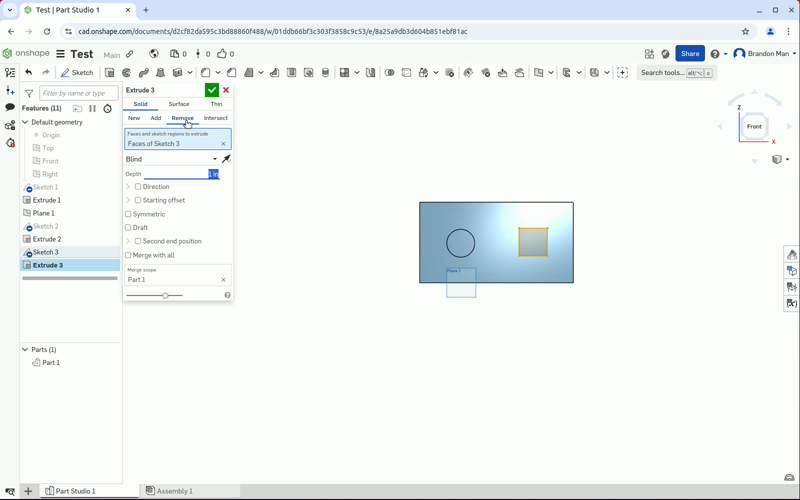
text(4.092)
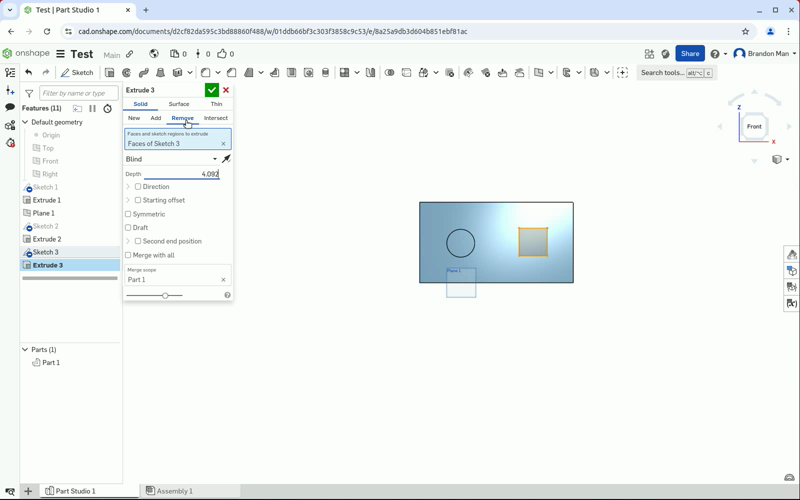
key(tab, 6)
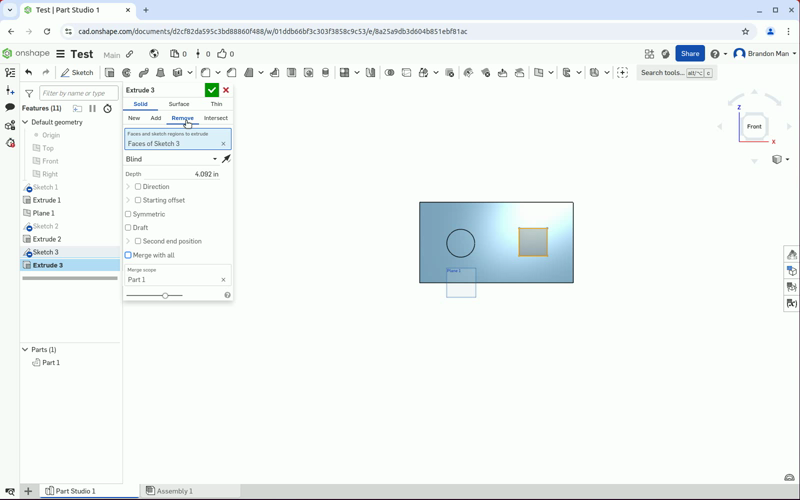
key(space)
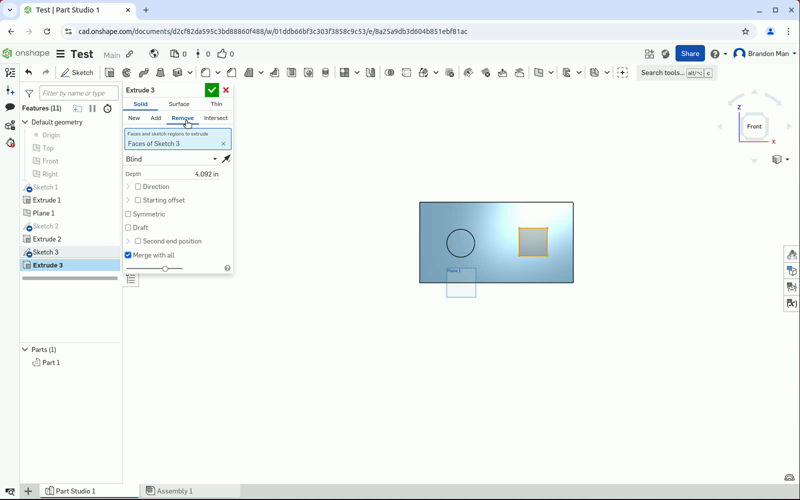
key(enter)
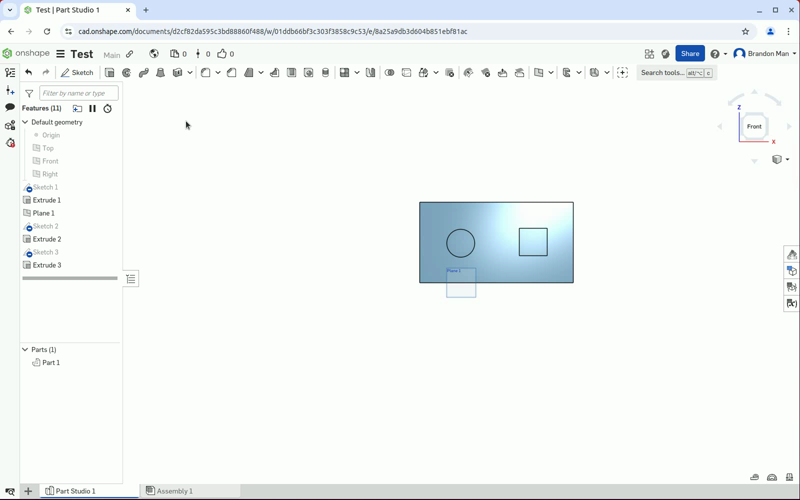
key(shift+h)
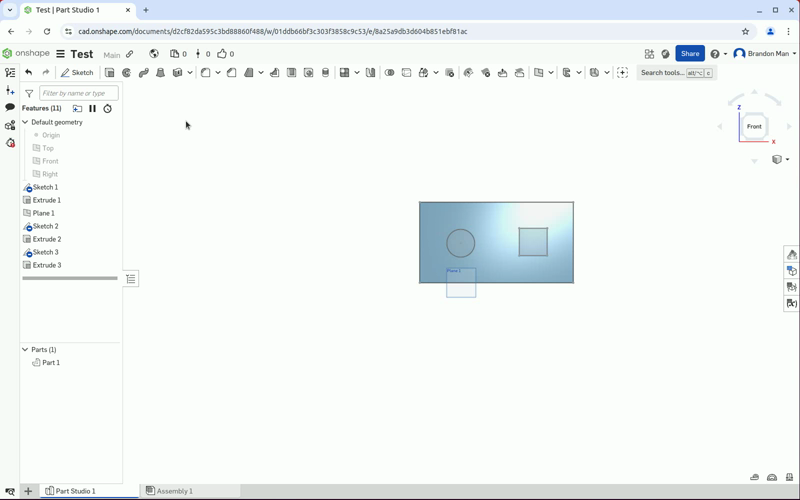
key(shift+h)
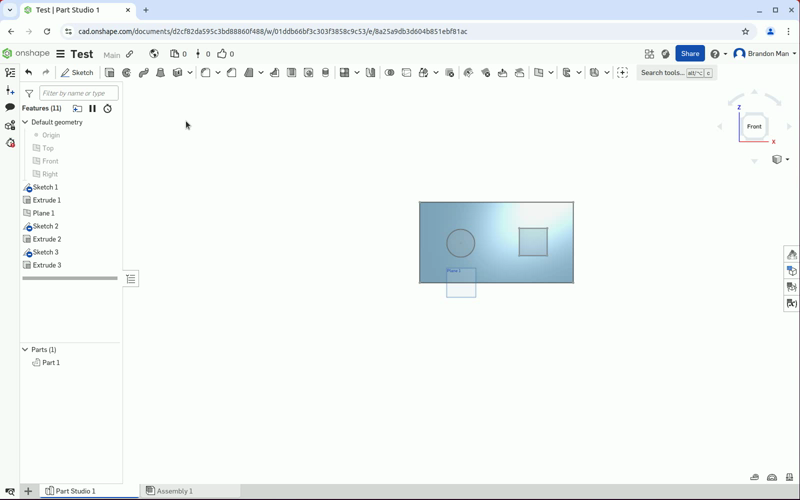
key(shift+7)
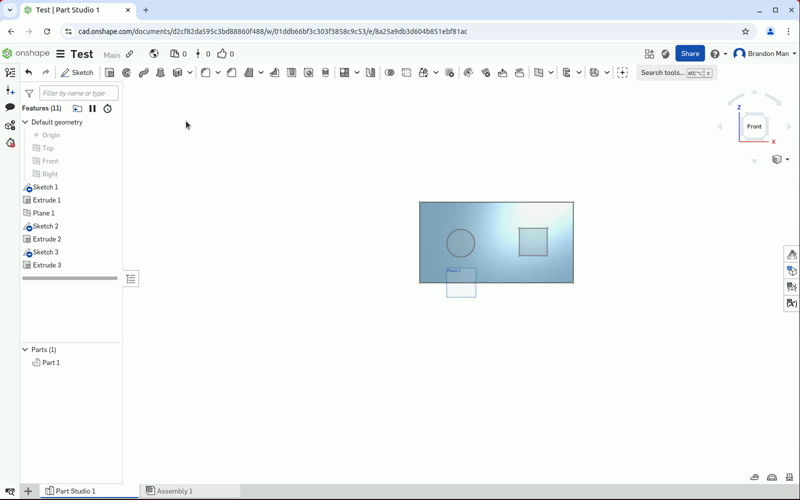
key(left, 2)
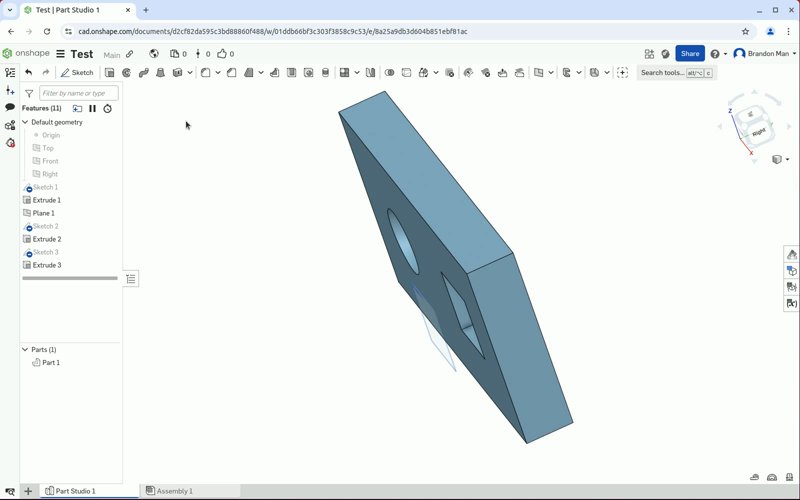
key(down, 2)
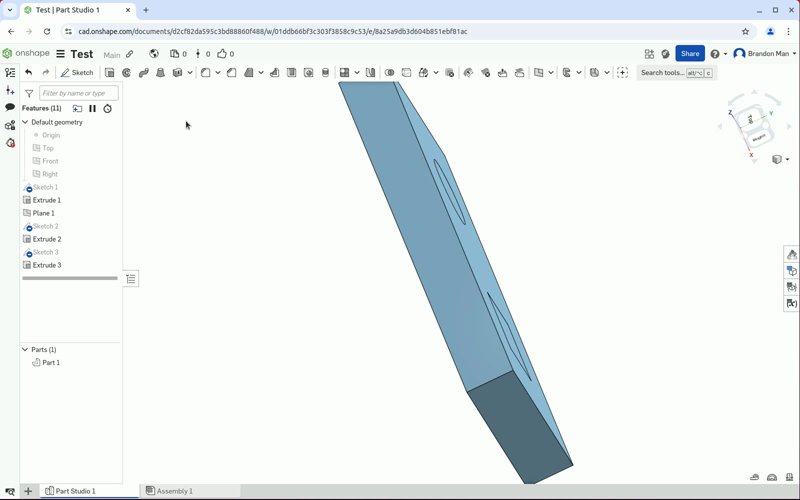
key(up, 2)
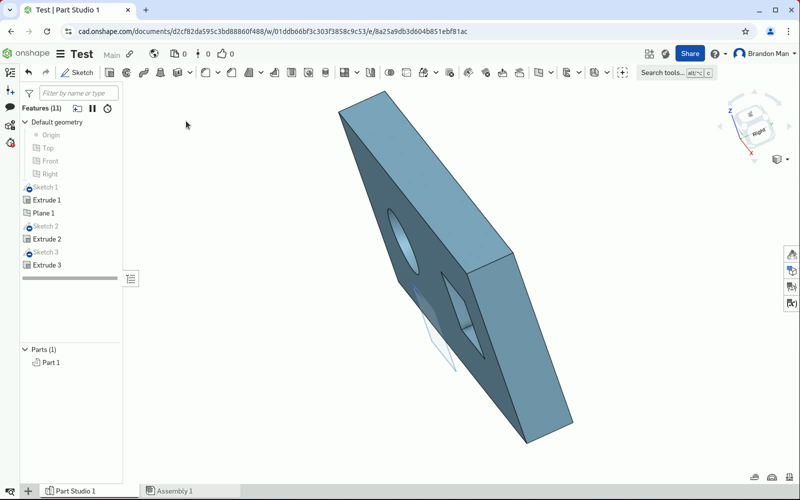
key(right, 2)
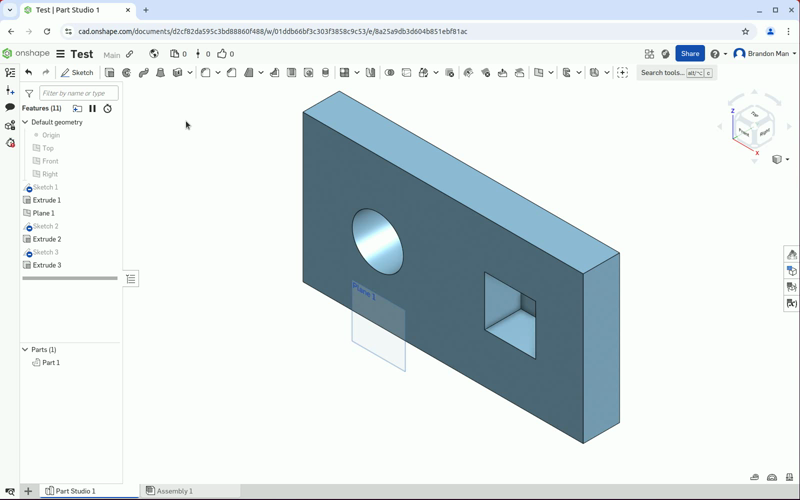
mouse_move(73, 189)
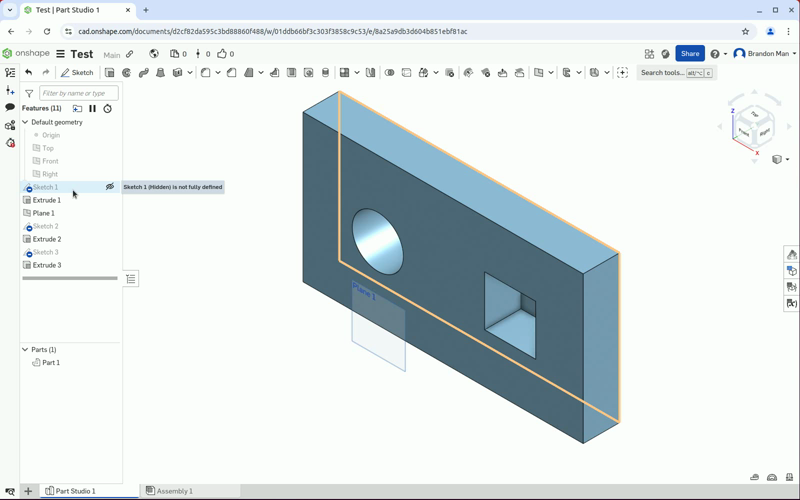
click(73, 189)